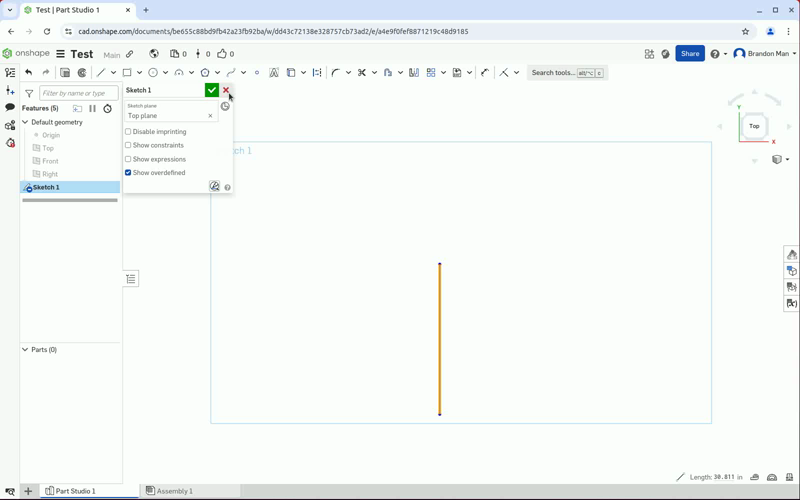
key(shift+h)
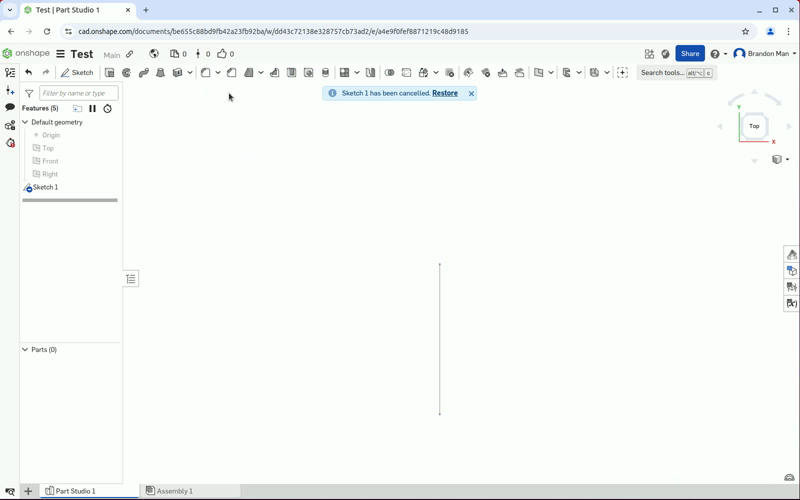
key(shift+s)
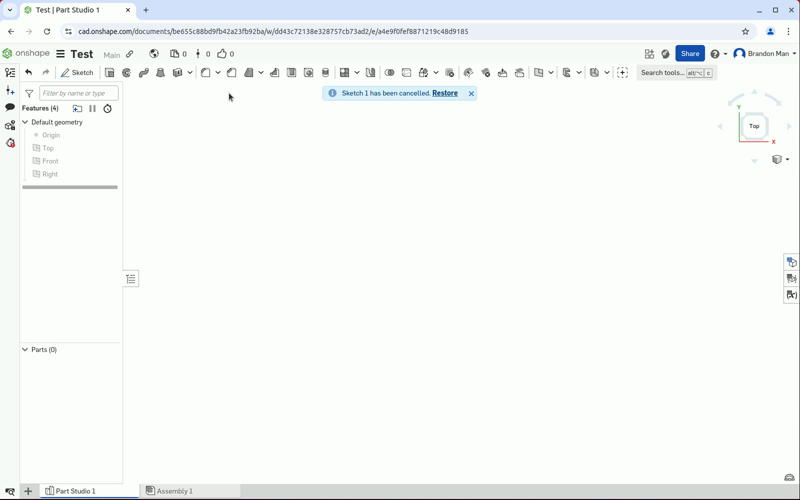
mouse_move(73, 150)
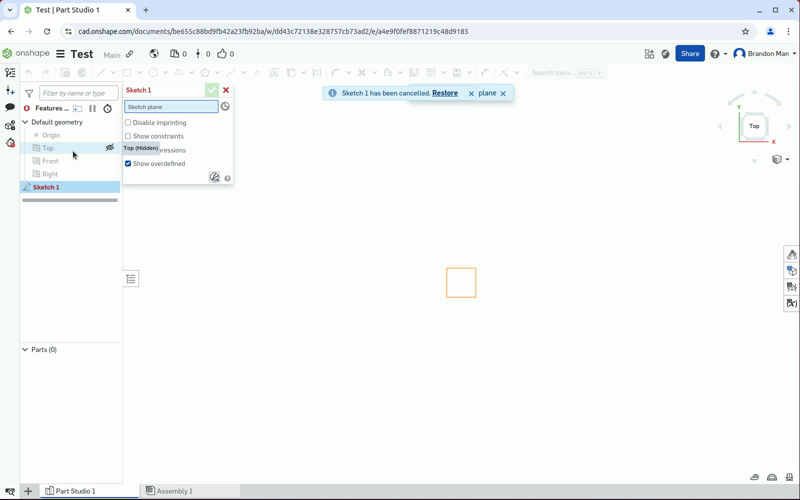
click(73, 150)
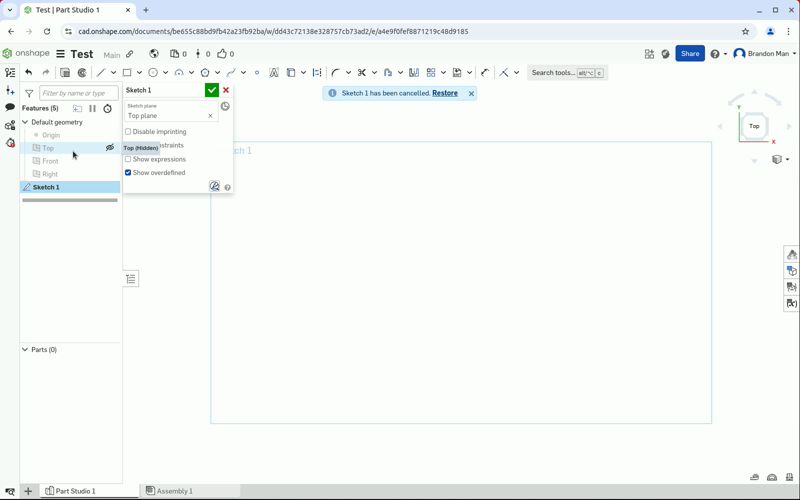
mouse_move(73, 352)
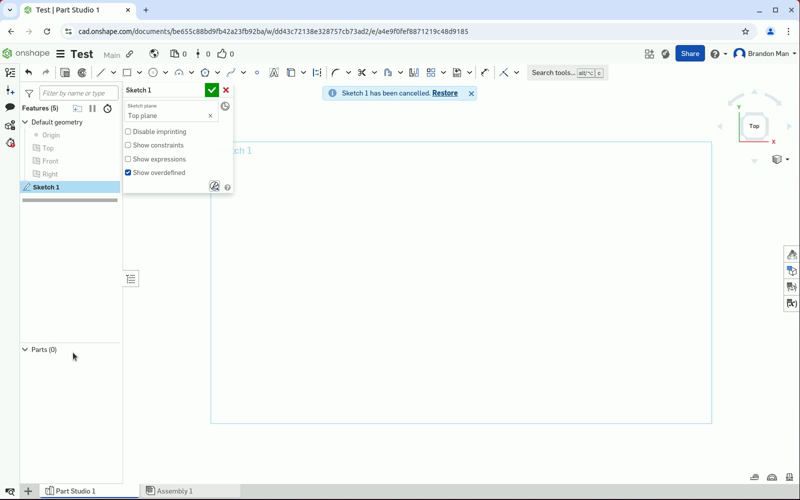
key(y)
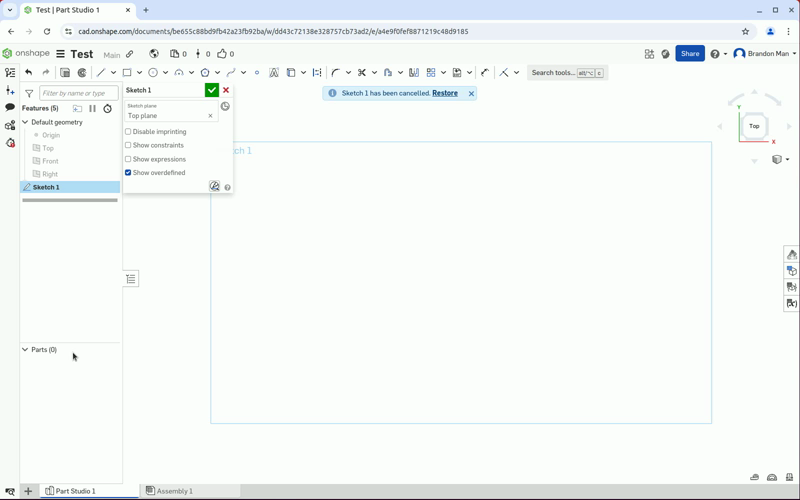
key(l)
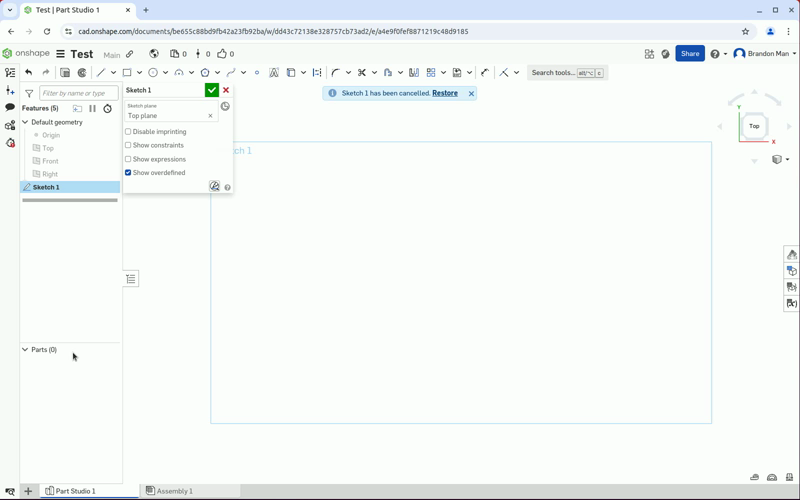
key_down(shift)
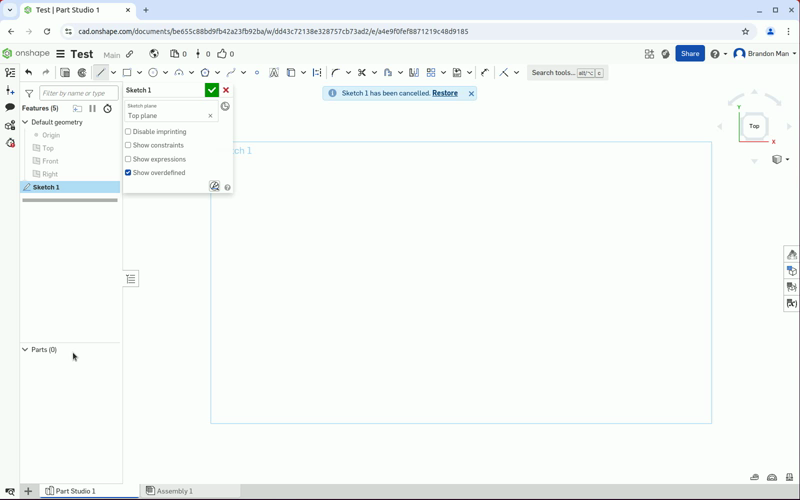
mouse_move(460, 282)
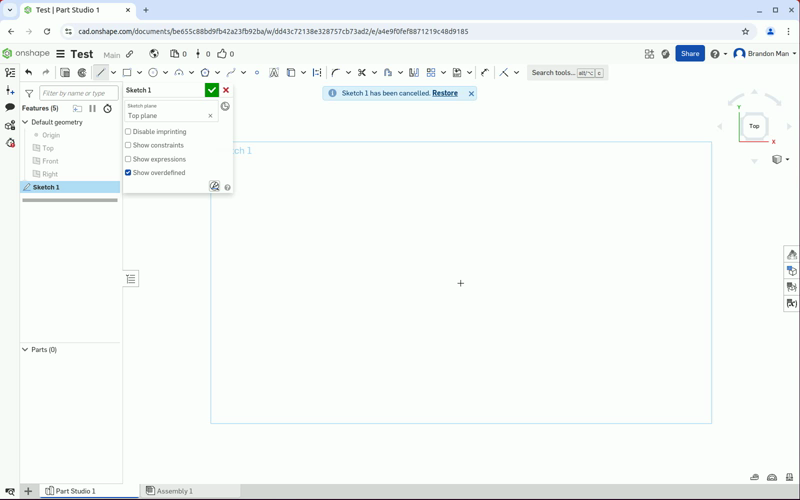
click(460, 282)
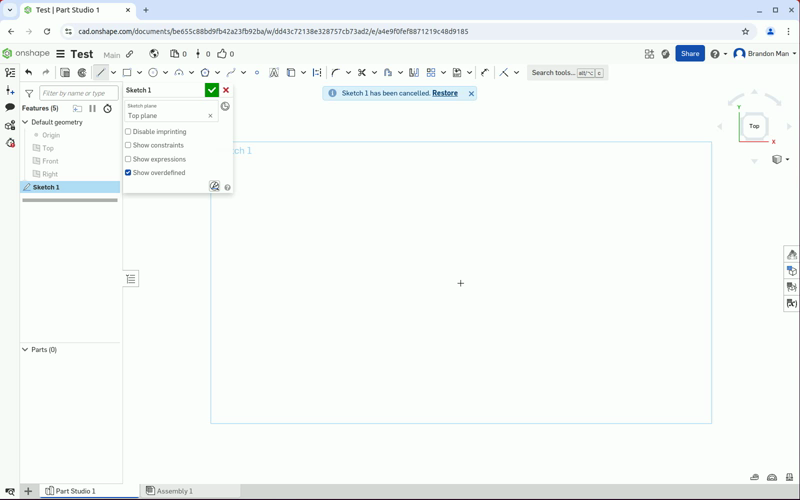
key_up(shift)
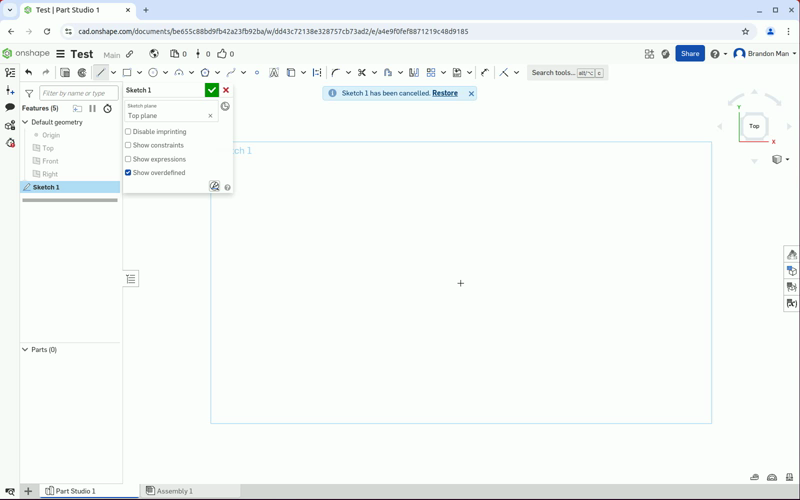
key_down(shift)
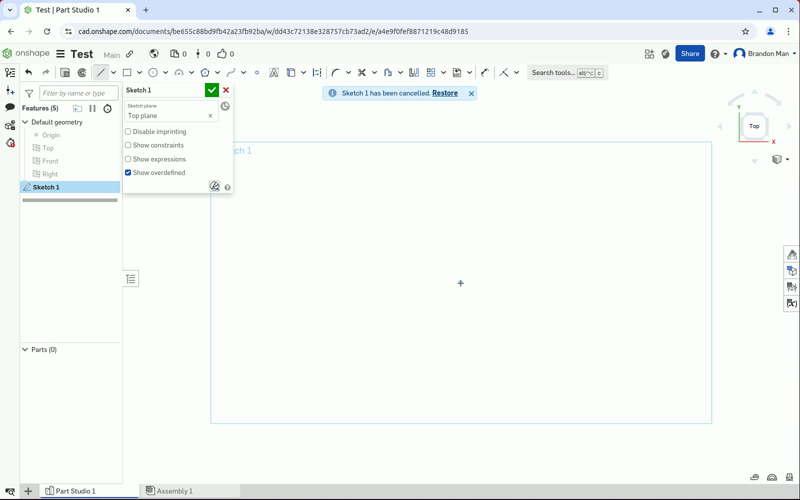
mouse_move(535, 282)
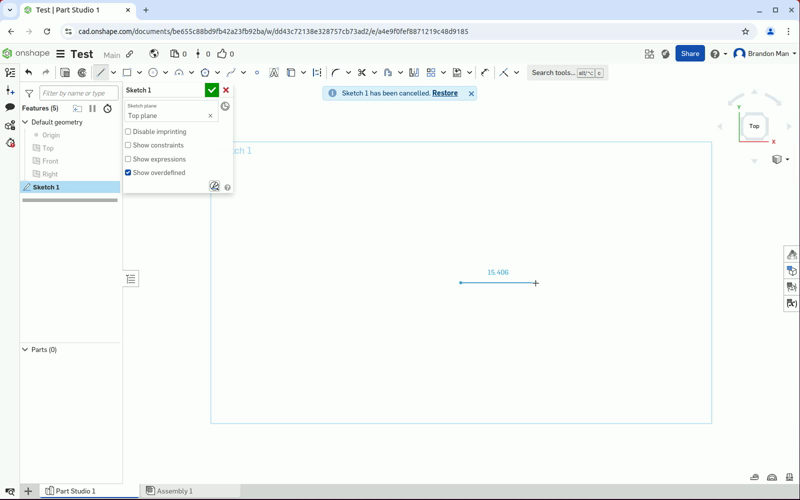
click(535, 282)
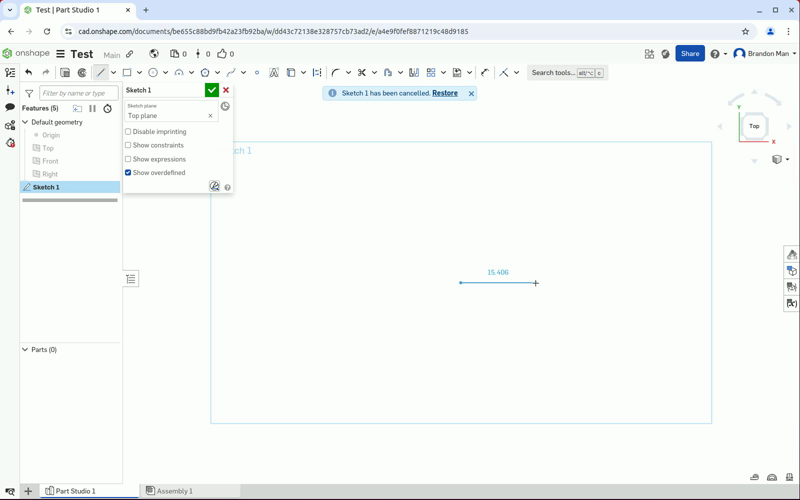
key_up(shift)
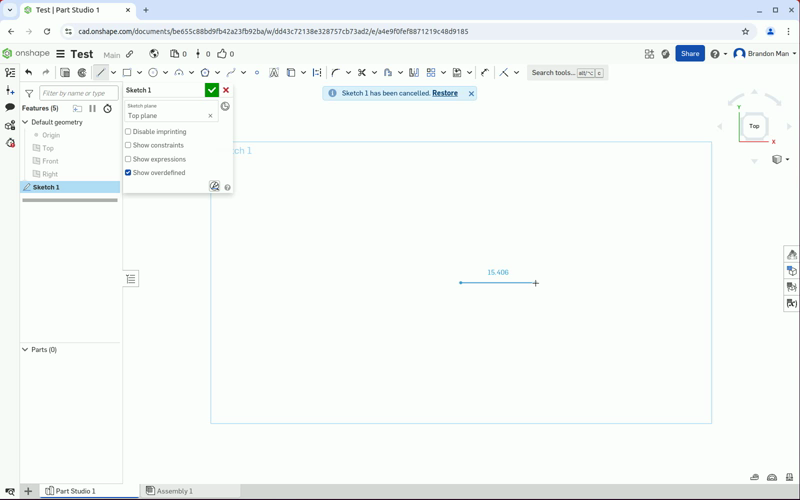
key_down(shift)
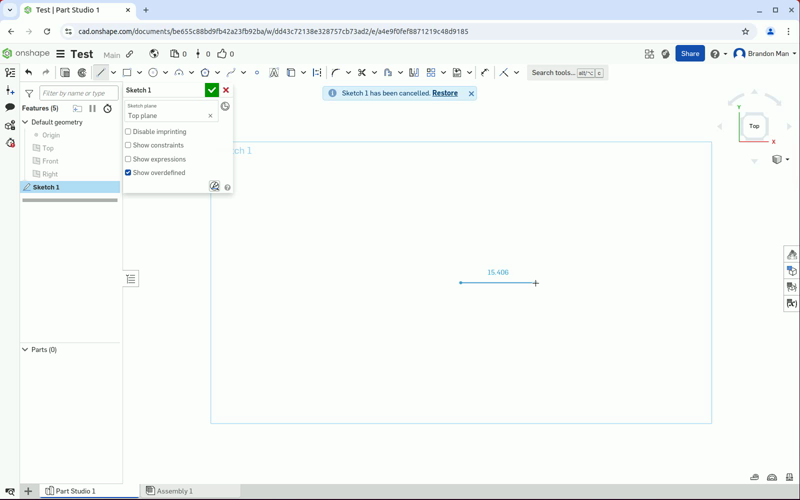
mouse_move(535, 170)
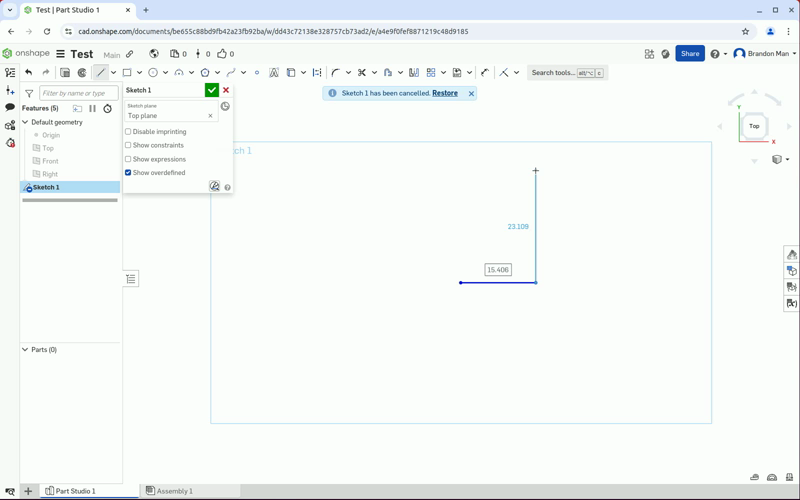
click(535, 170)
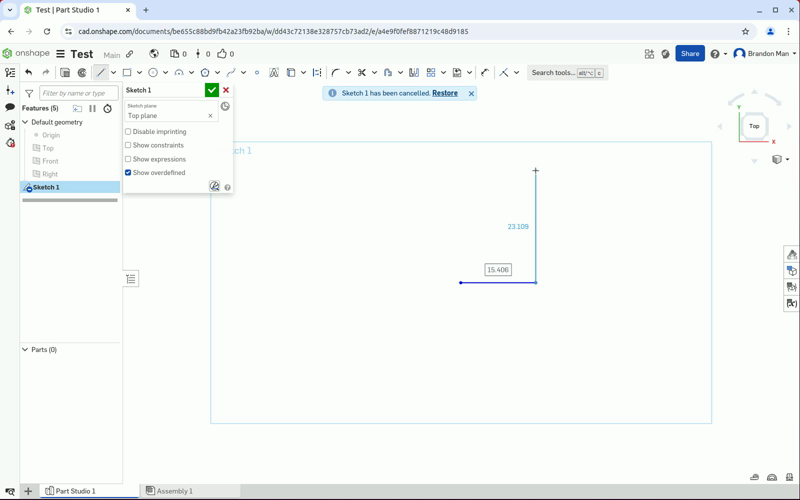
key_up(shift)
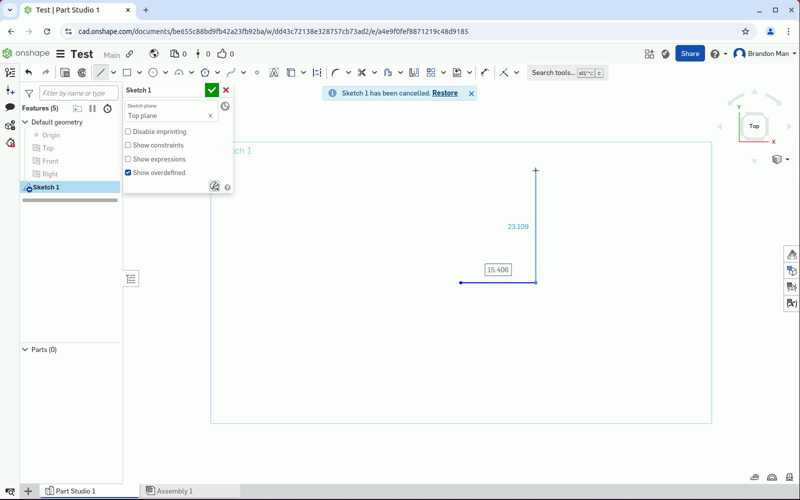
key_down(shift)
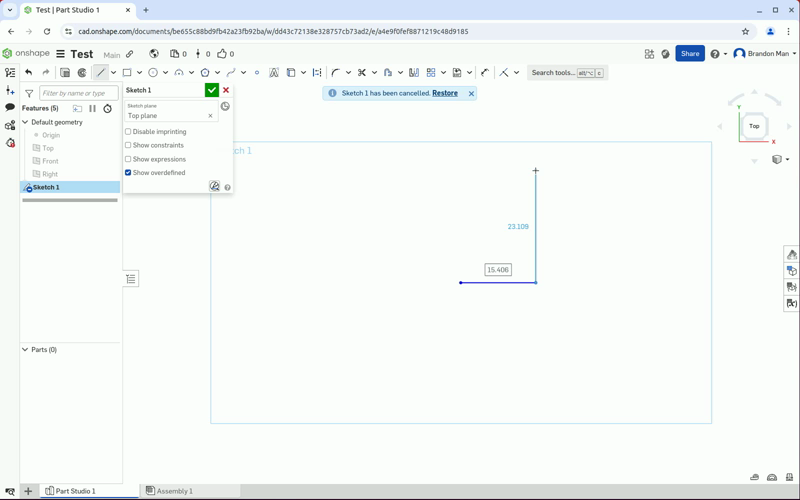
mouse_move(460, 170)
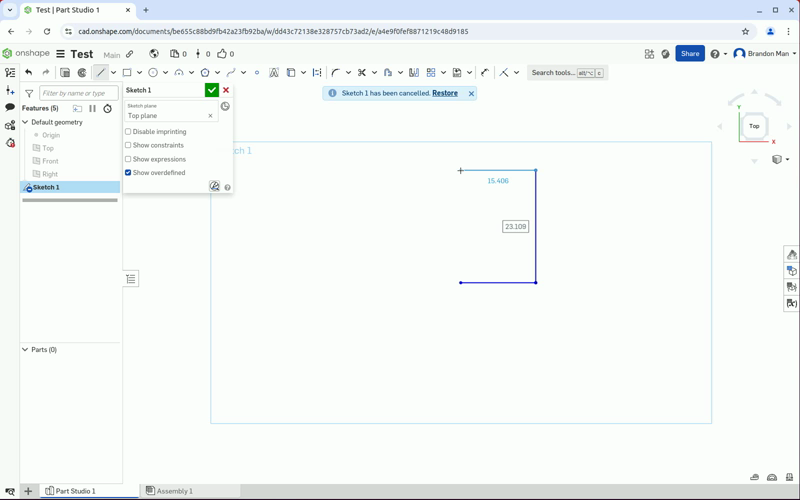
click(460, 170)
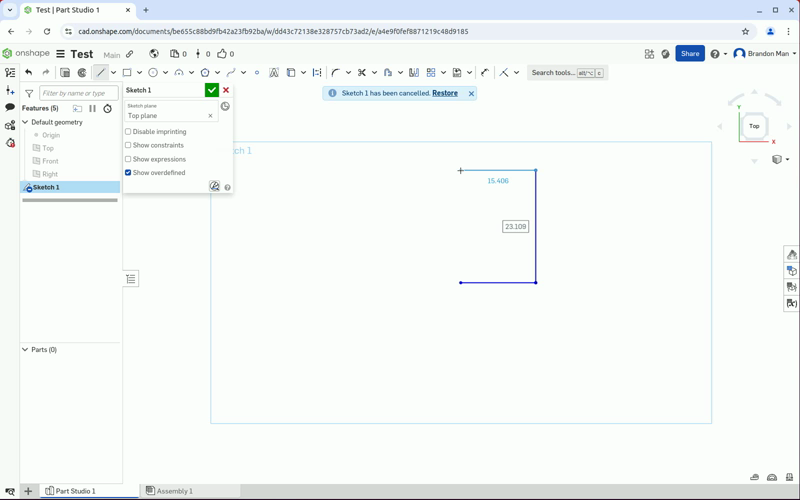
key_up(shift)
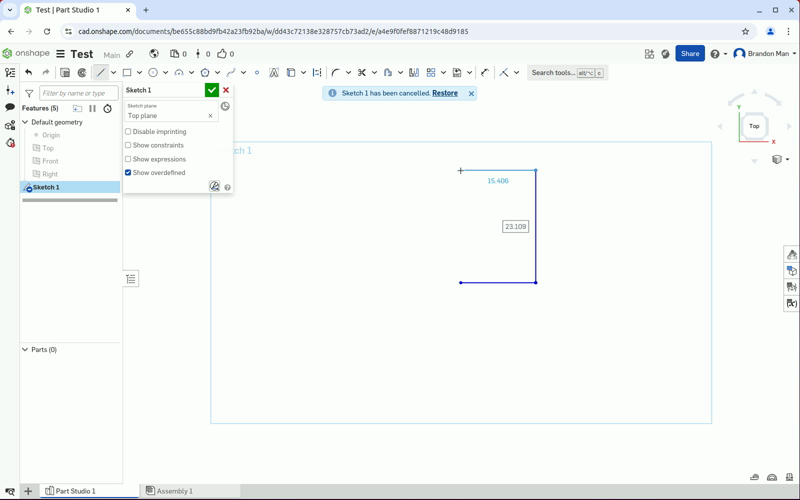
key_down(shift)
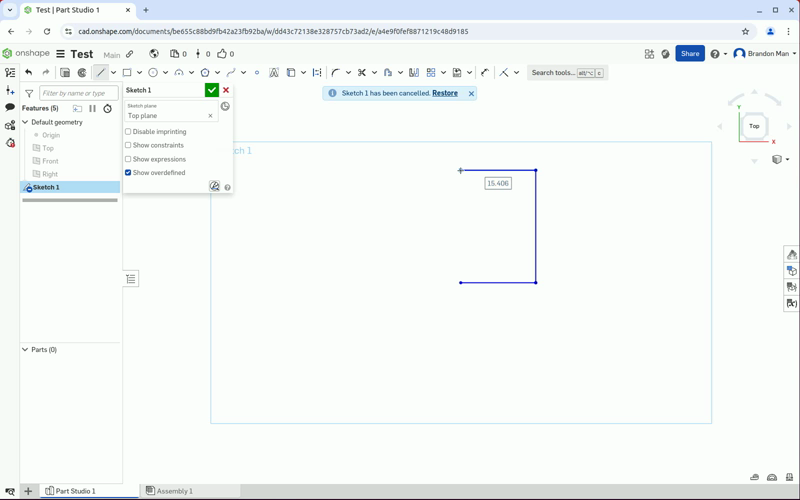
mouse_move(460, 282)
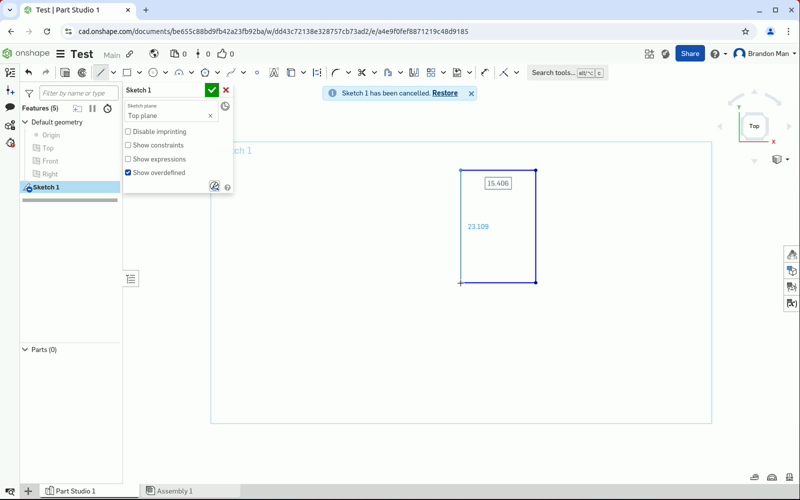
key_up(shift)
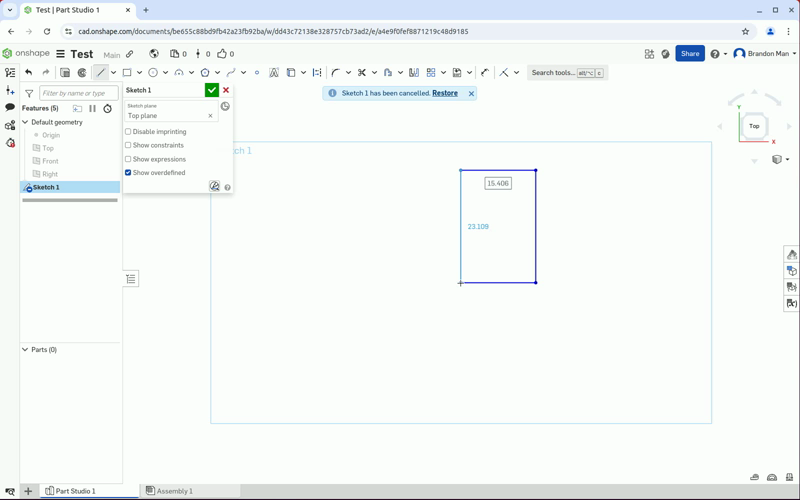
click(460, 282)
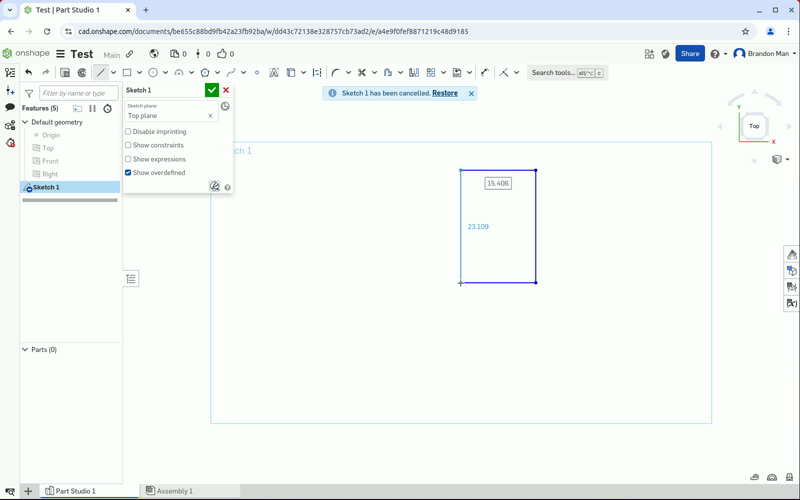
key(esc)
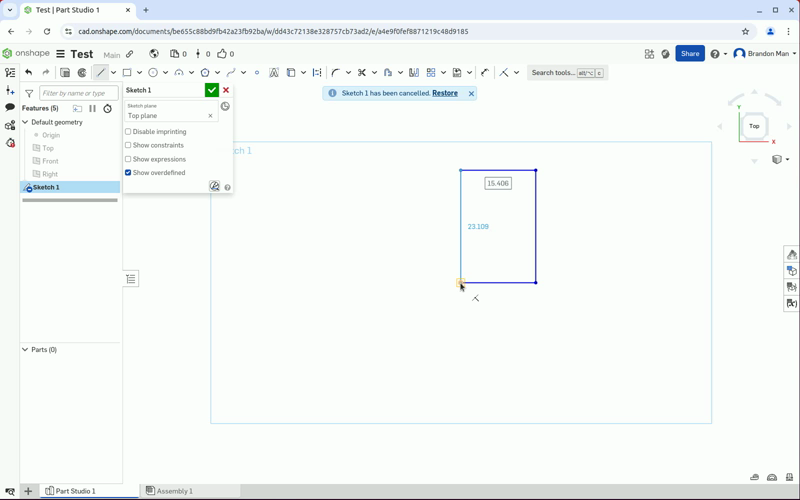
mouse_move(474, 238)
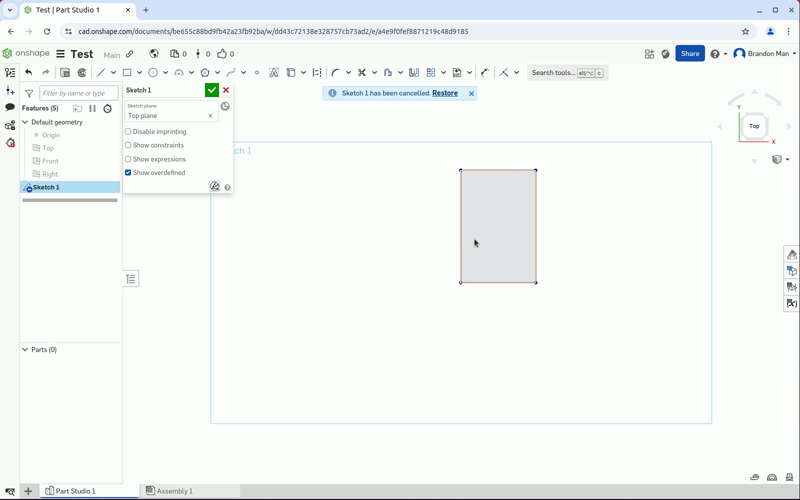
click(474, 238)
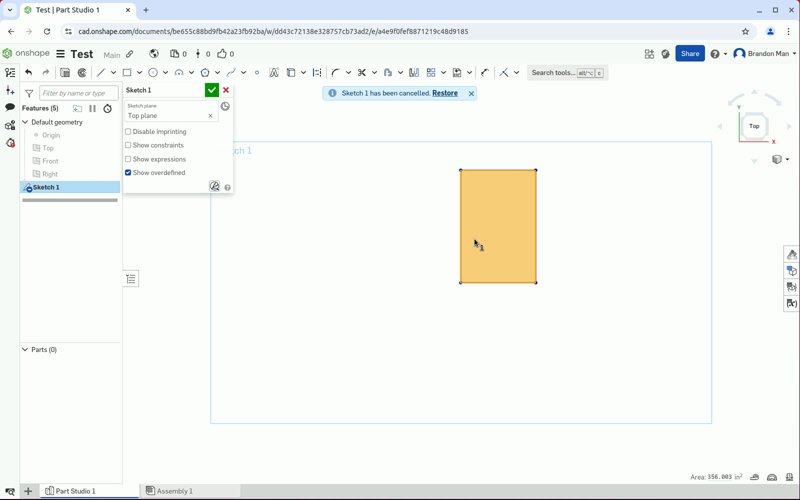
mouse_move(73, 352)
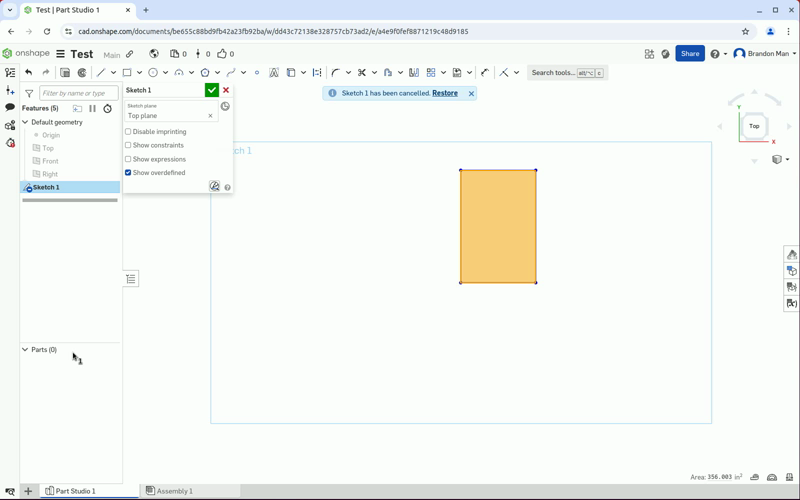
key(shift+y)
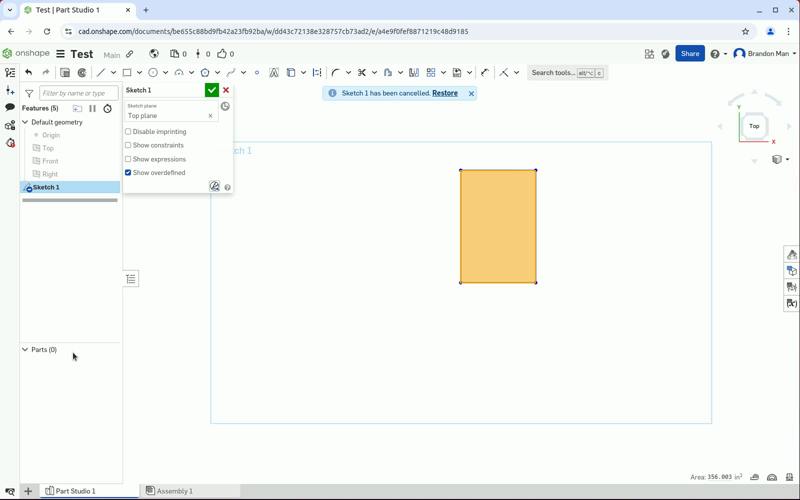
key(shift+e)
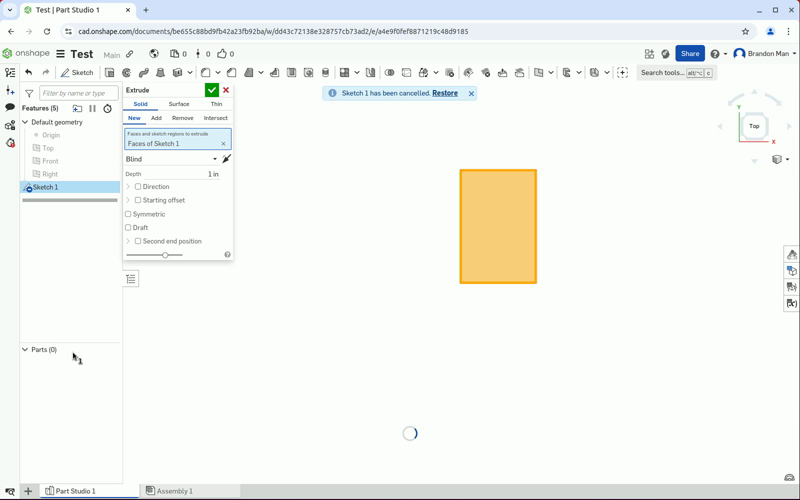
mouse_move(143, 106)
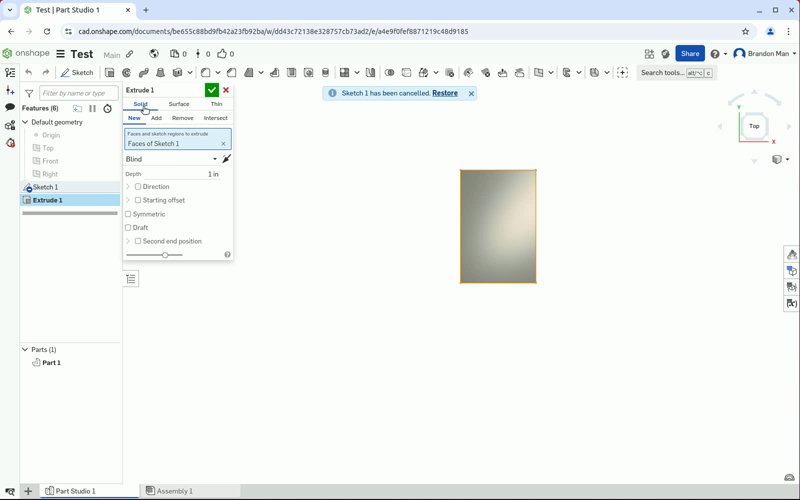
click(143, 106)
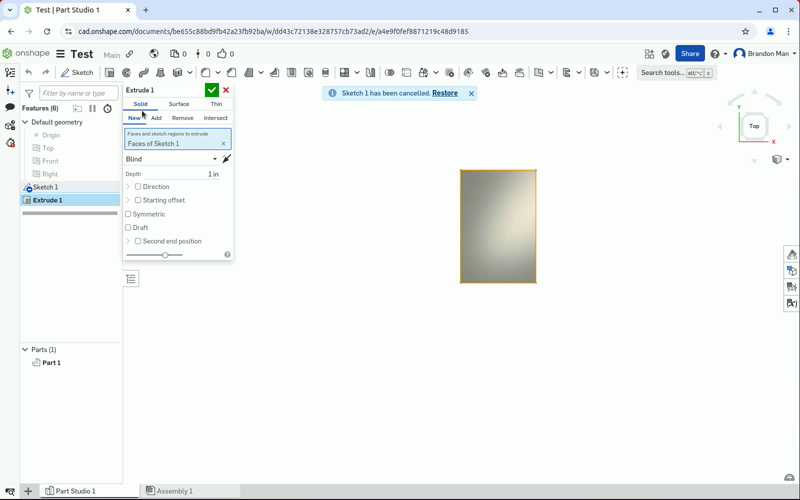
mouse_move(137, 120)
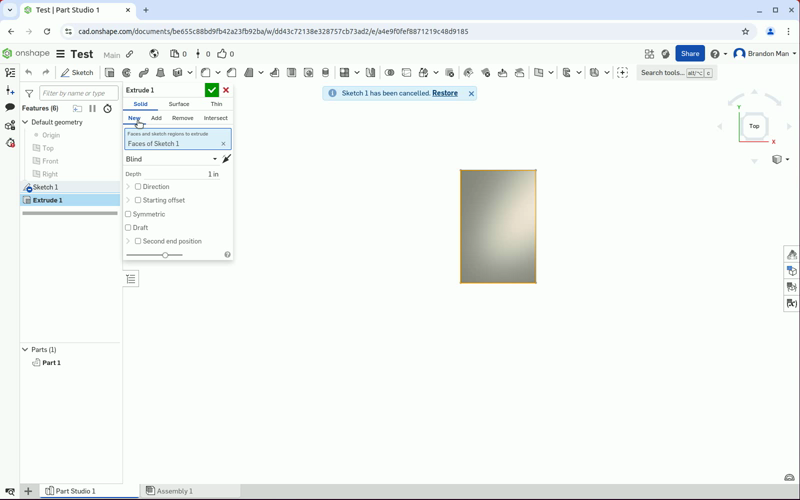
click(137, 120)
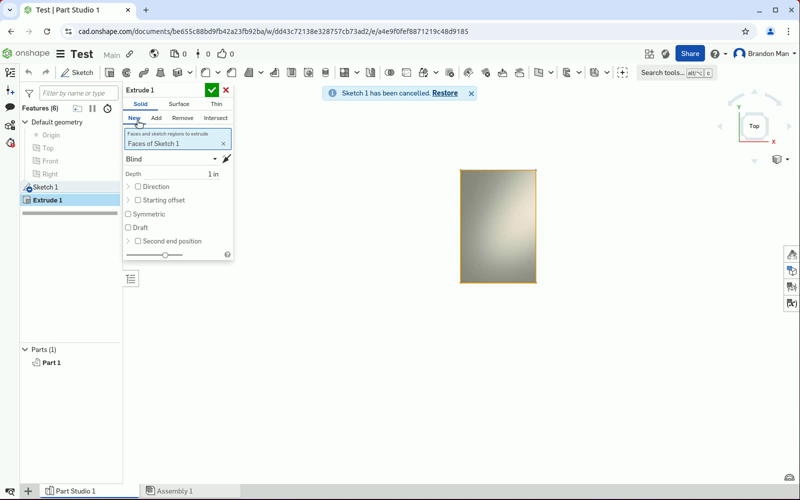
key(tab, 4)
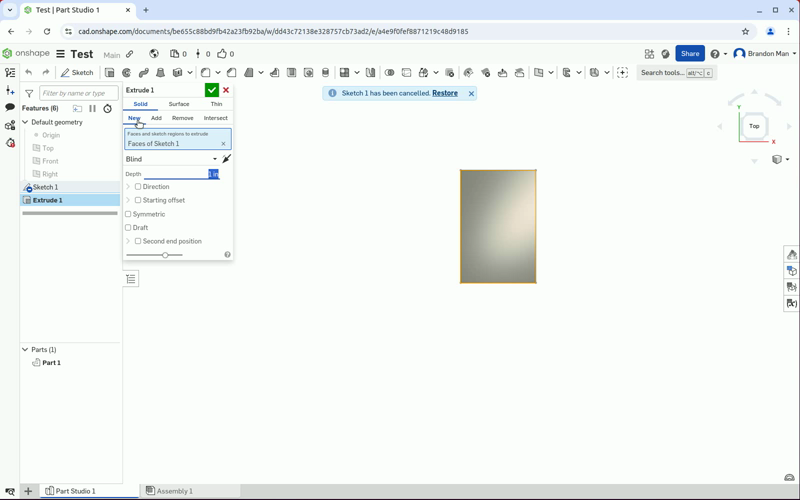
text(9.147)
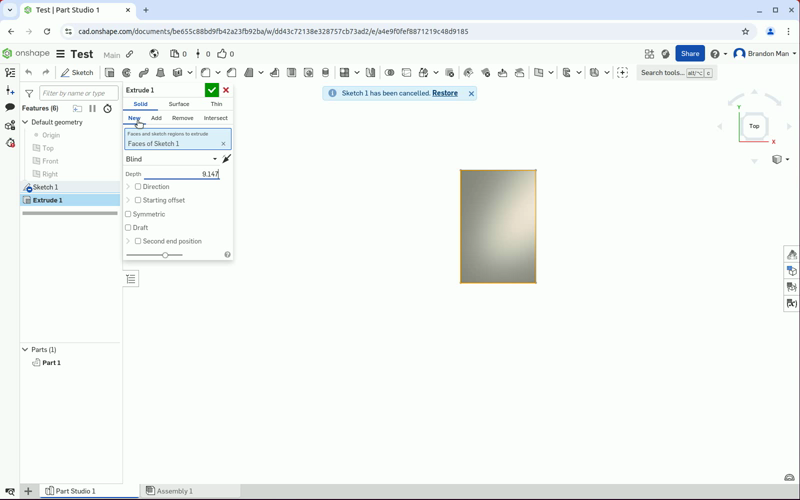
key(enter)
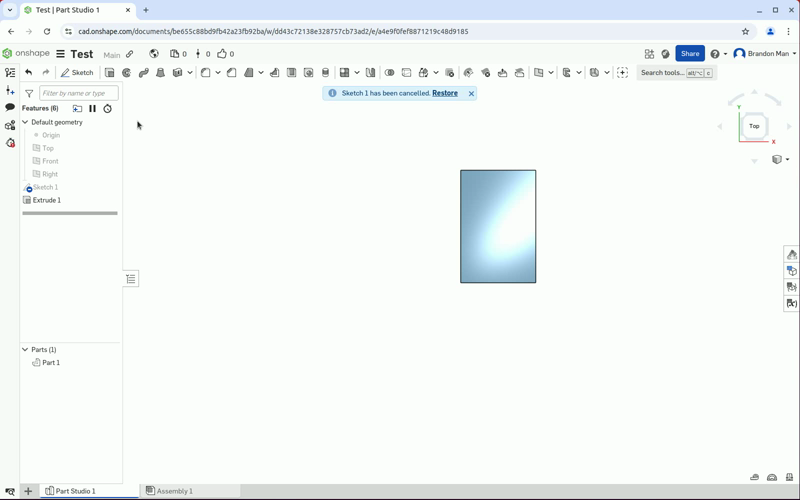
key(shift+h)
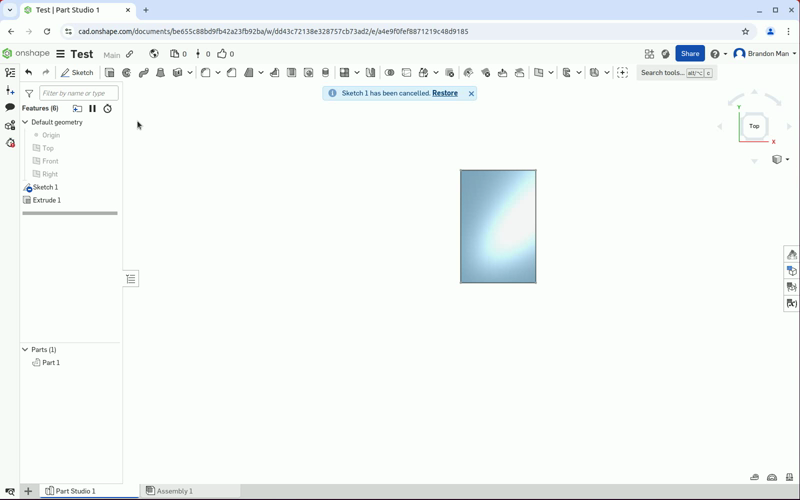
key(shift+h)
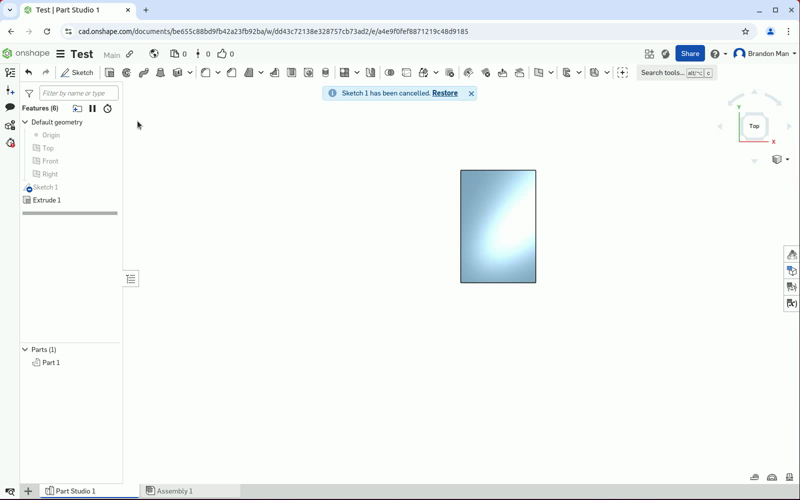
mouse_move(73, 189)
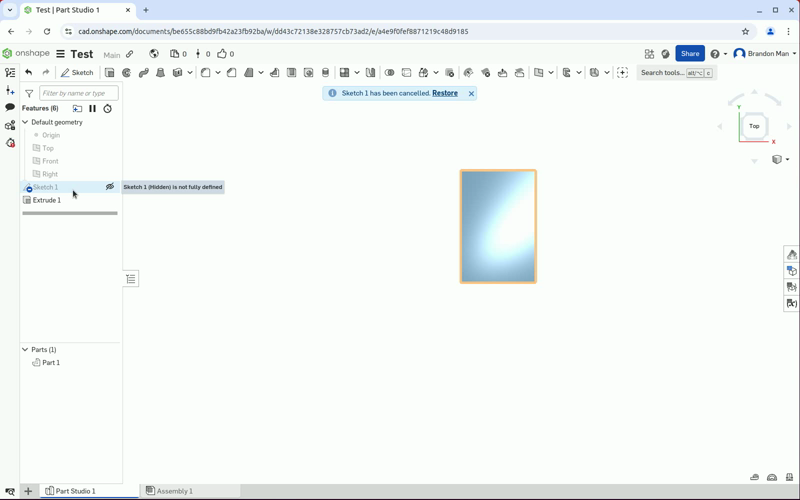
click(73, 189)
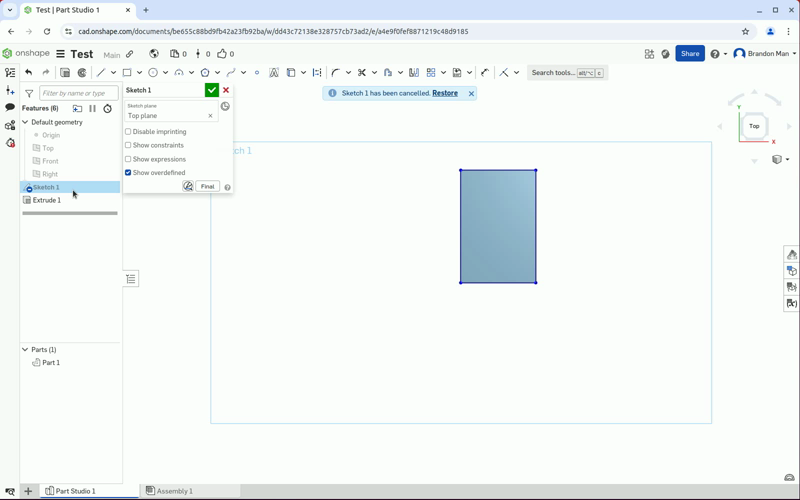
mouse_move(229, 92)
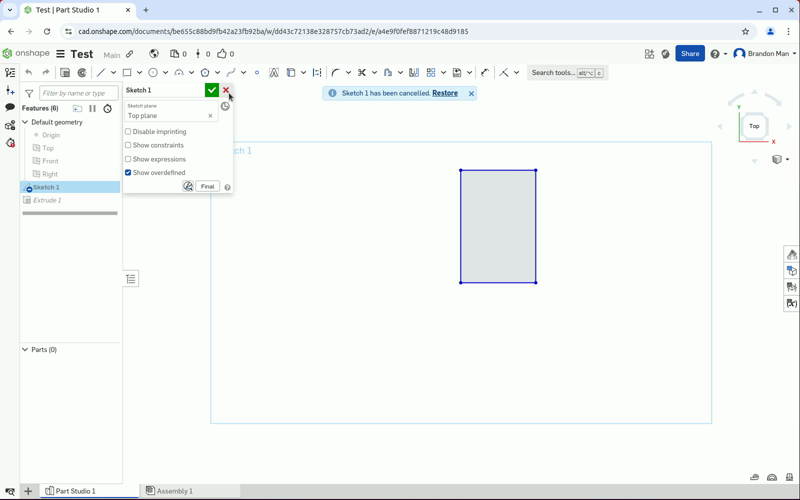
click(229, 92)
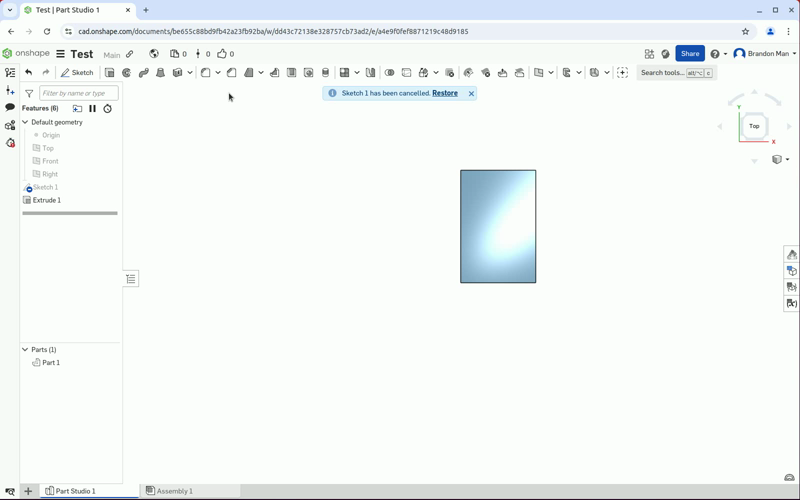
mouse_move(541, 75)
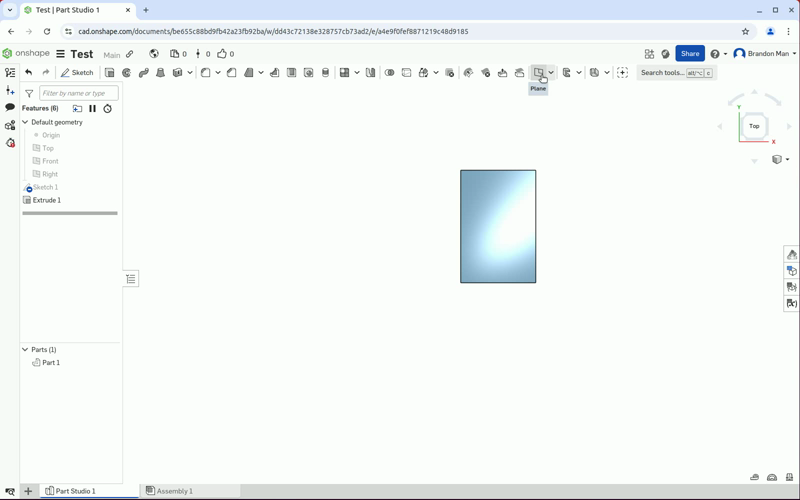
click(541, 75)
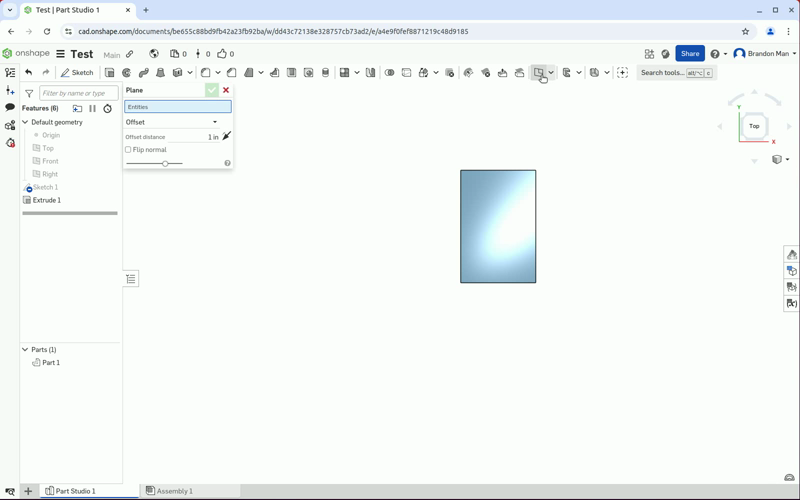
mouse_move(73, 150)
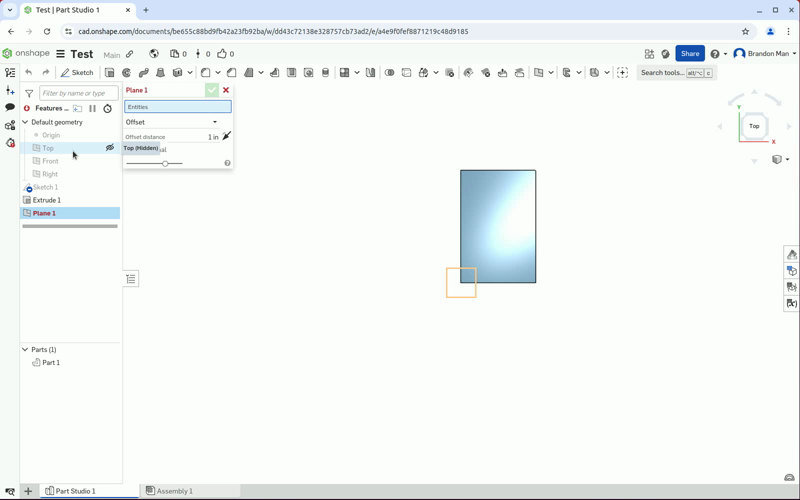
click(73, 150)
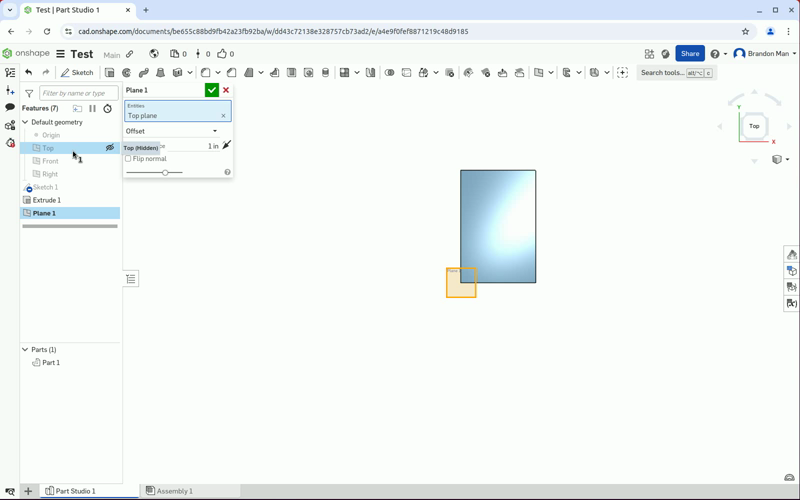
key(tab, 2)
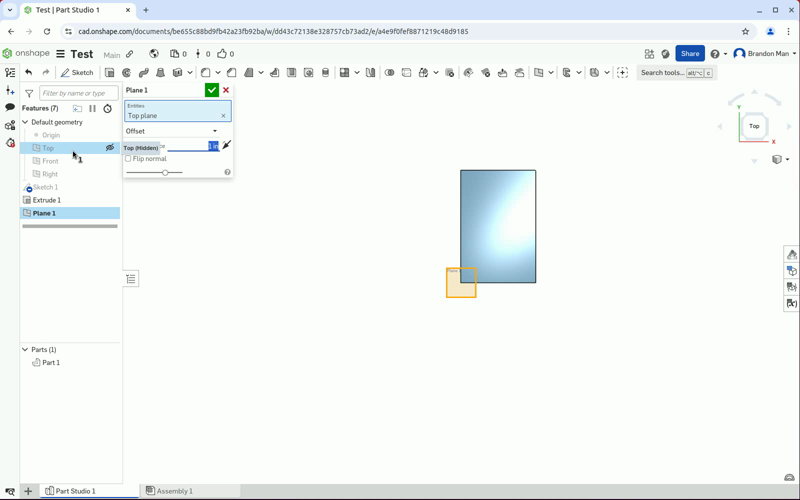
text(9.151)
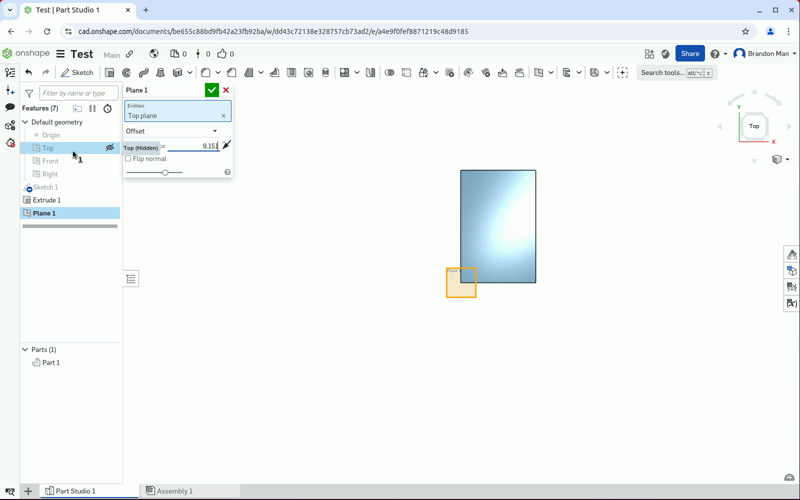
key(enter, 2)
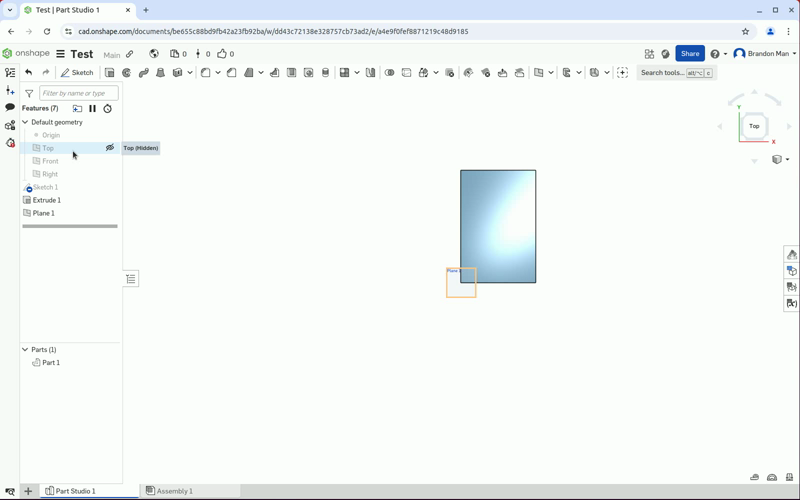
key(shift+s)
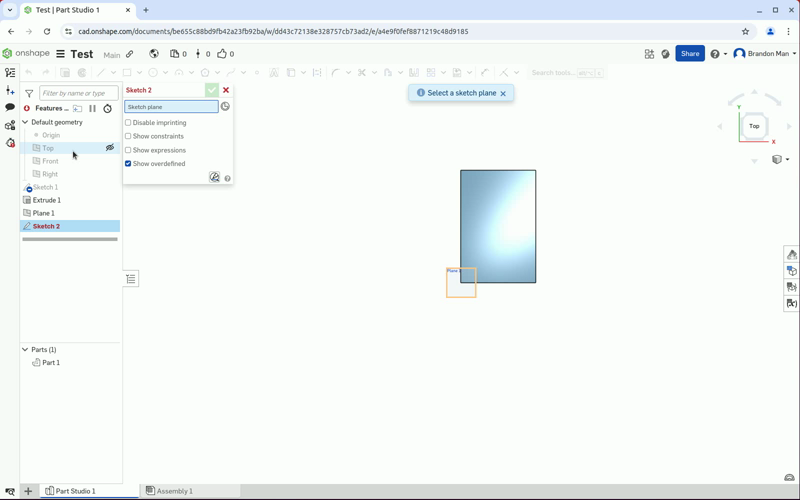
mouse_move(73, 215)
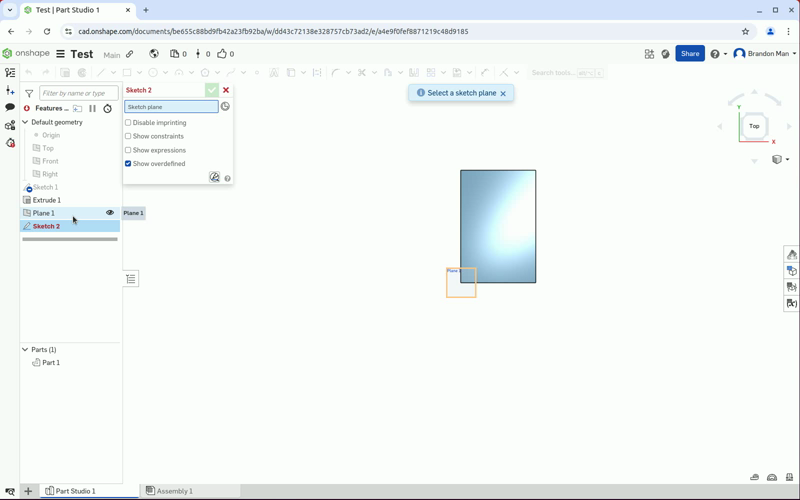
click(73, 215)
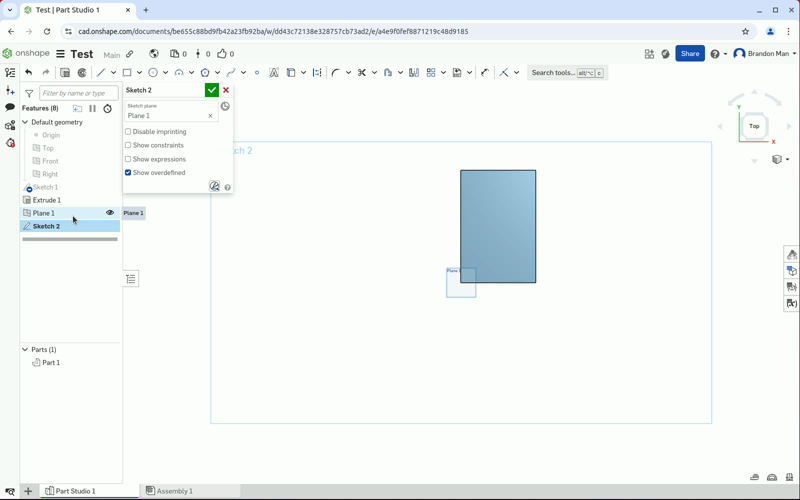
mouse_move(73, 352)
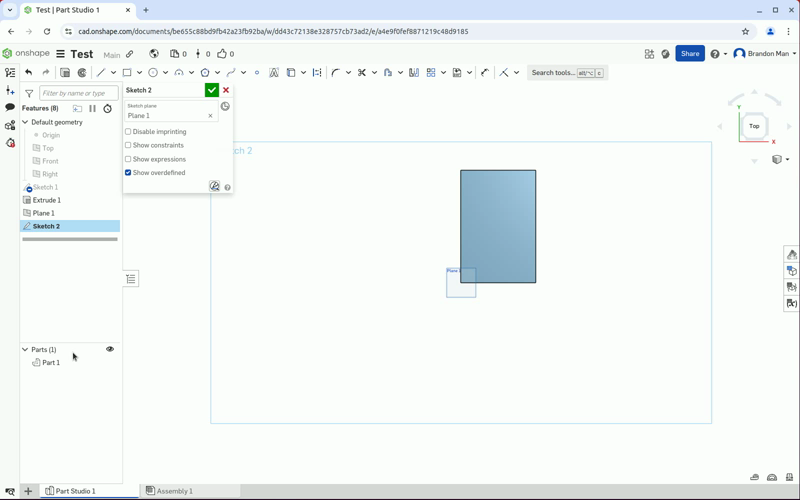
key(y)
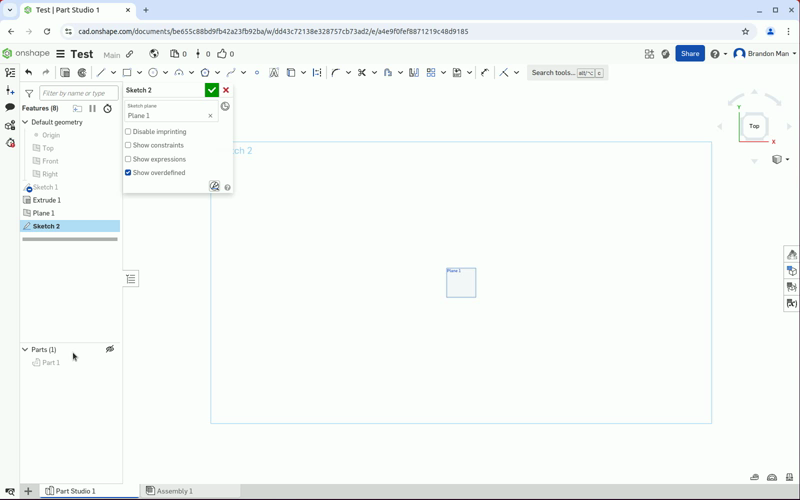
key(l)
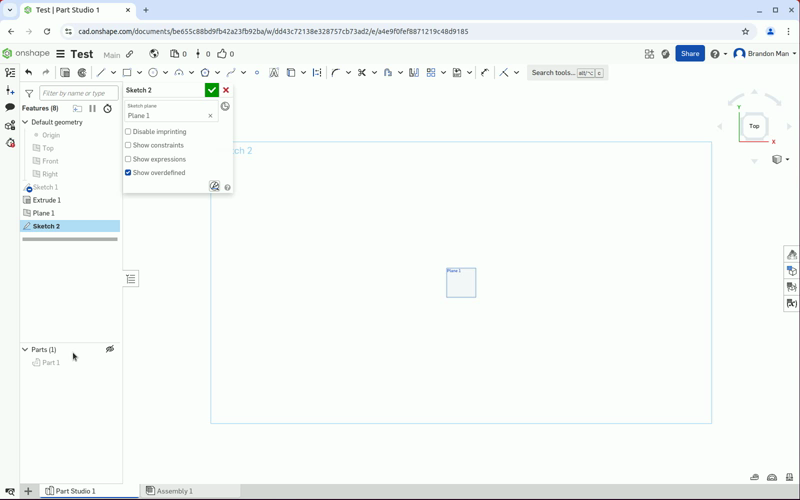
key_down(shift)
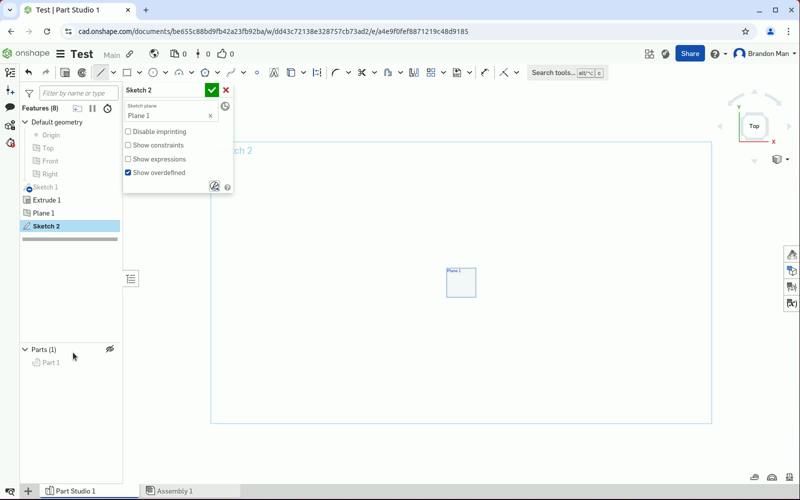
mouse_move(460, 282)
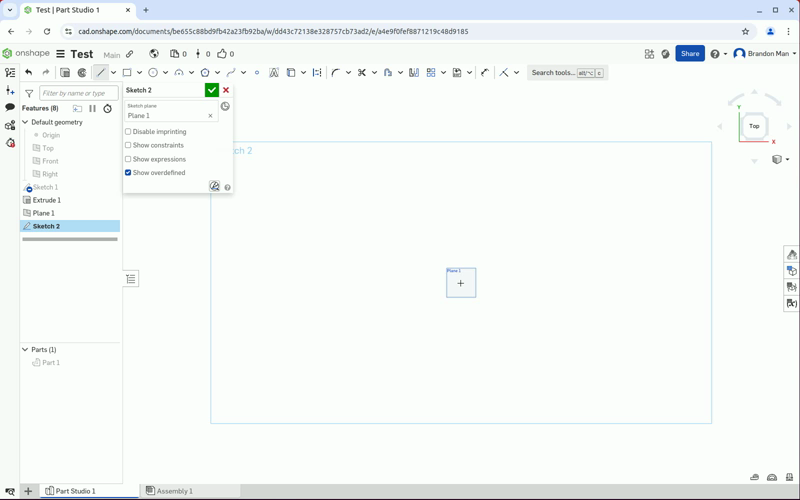
click(460, 282)
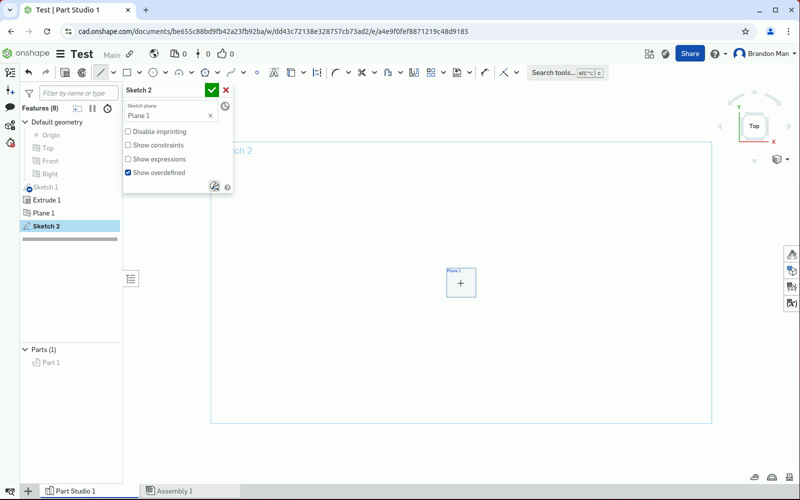
key_up(shift)
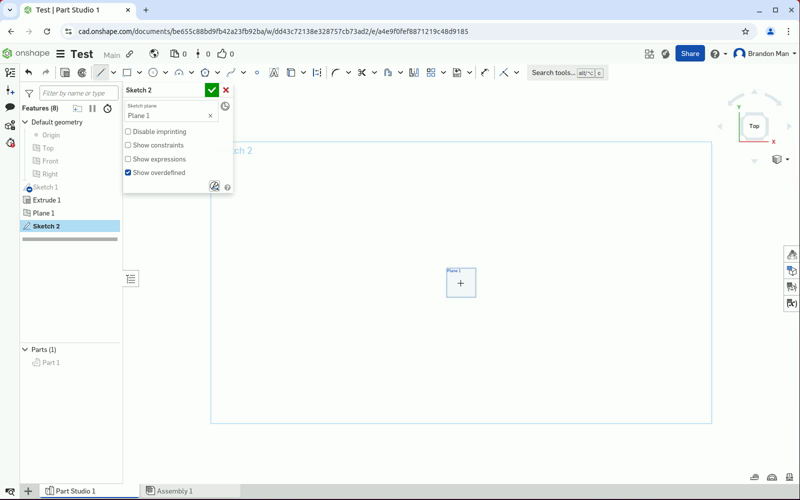
key_down(shift)
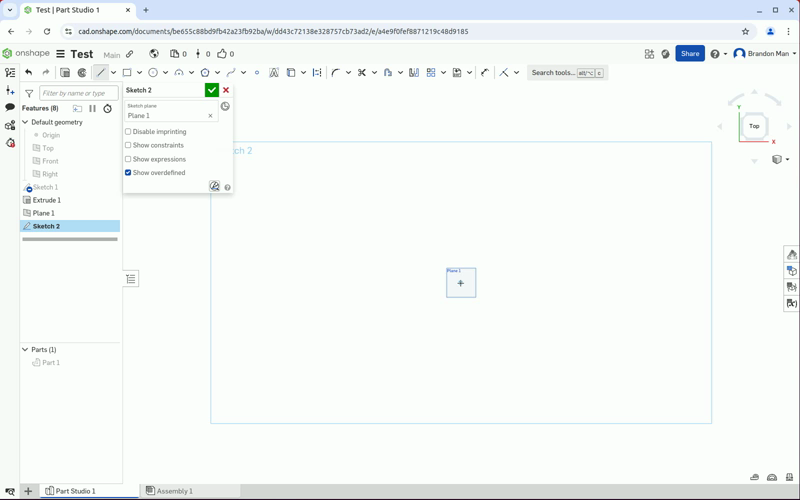
mouse_move(490, 282)
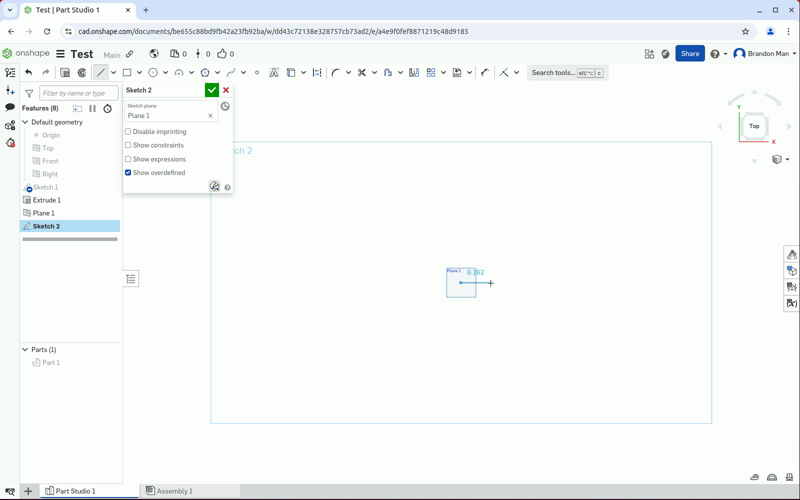
mouse_move(483, 282)
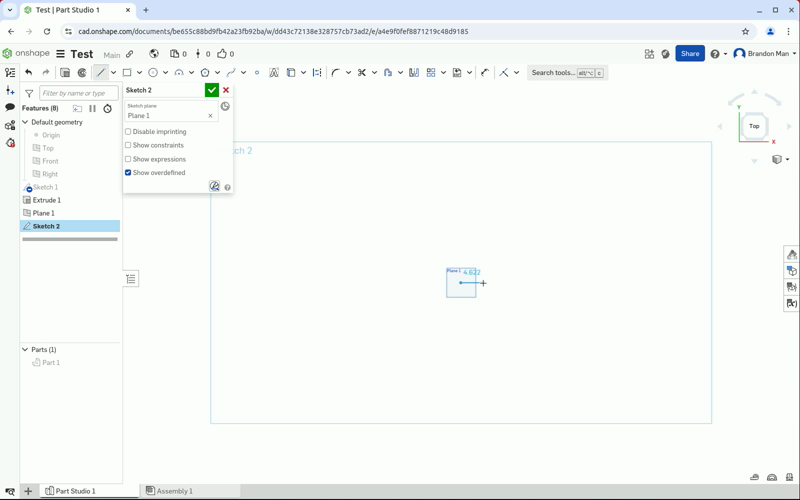
click(483, 282)
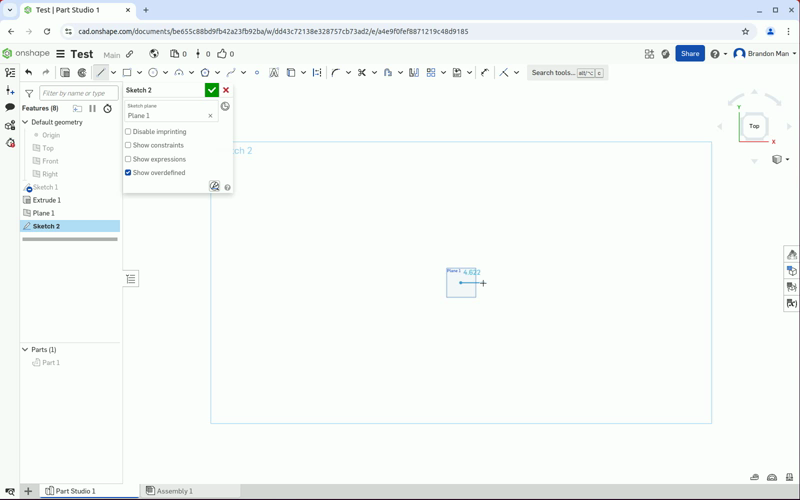
key_up(shift)
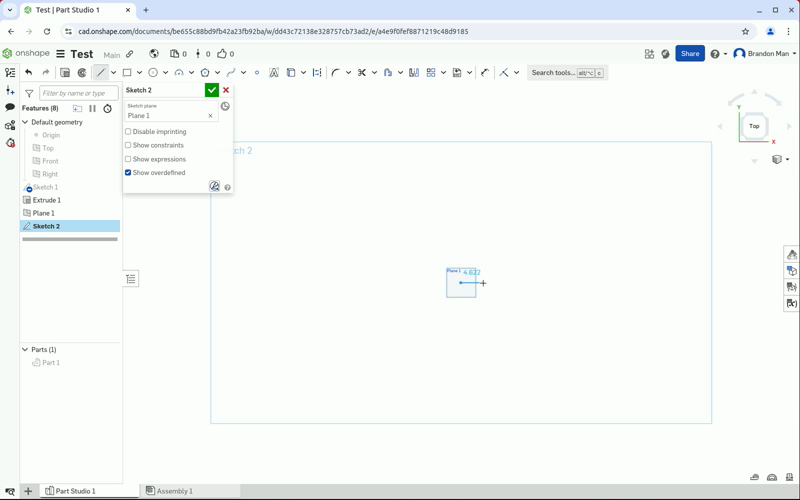
key_down(shift)
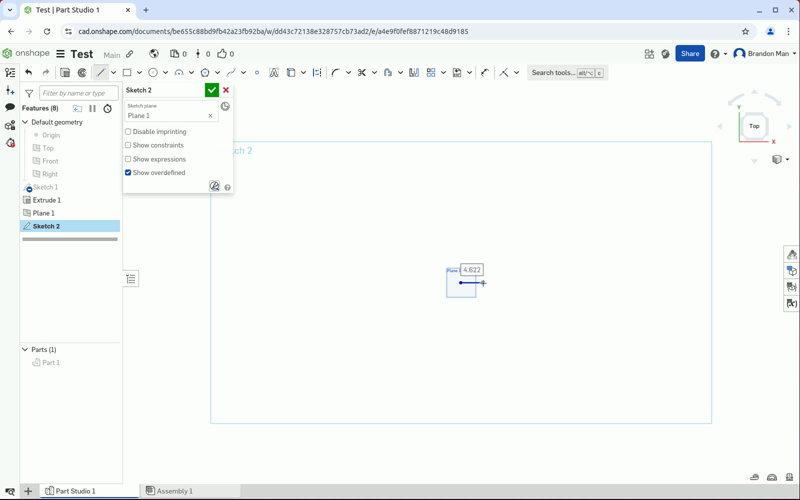
mouse_move(483, 170)
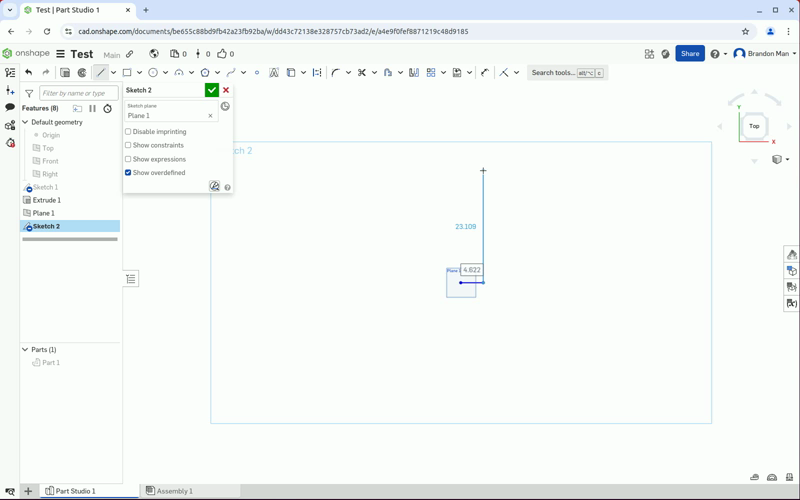
click(483, 170)
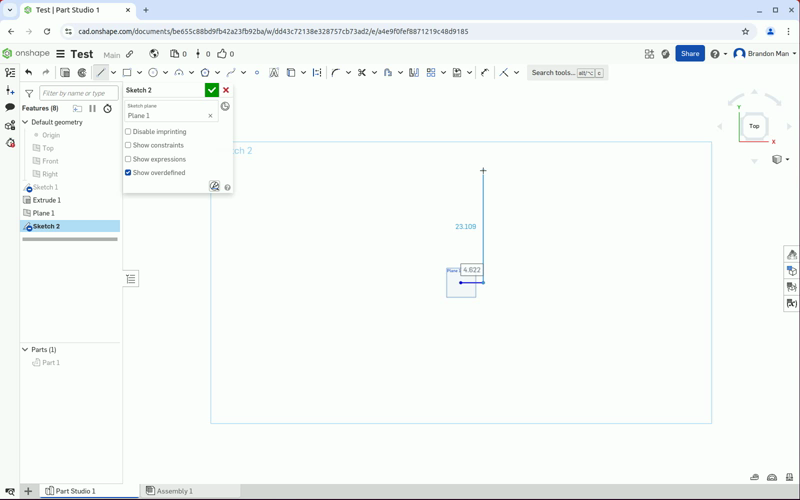
key_up(shift)
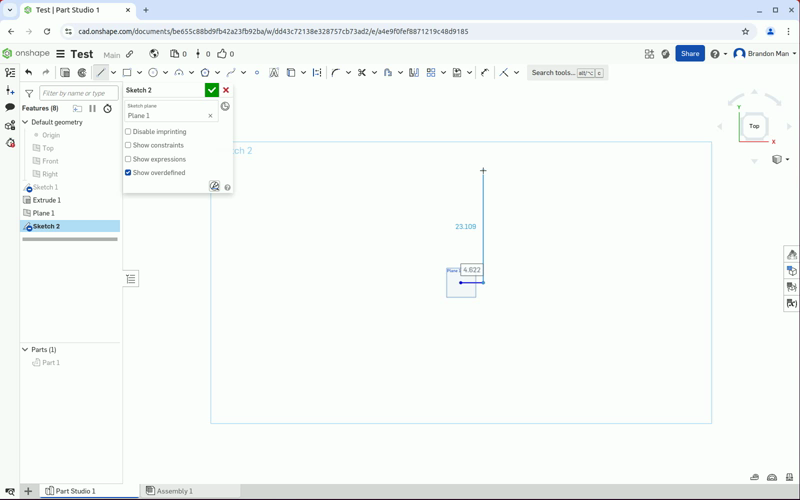
key_down(shift)
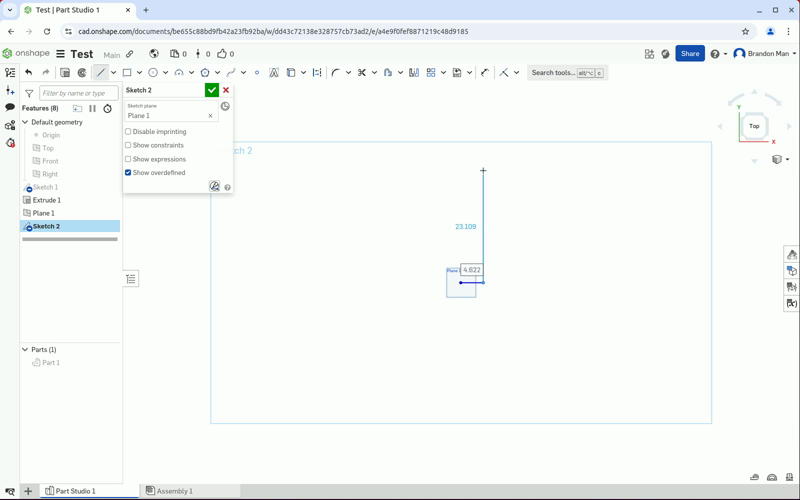
mouse_move(513, 170)
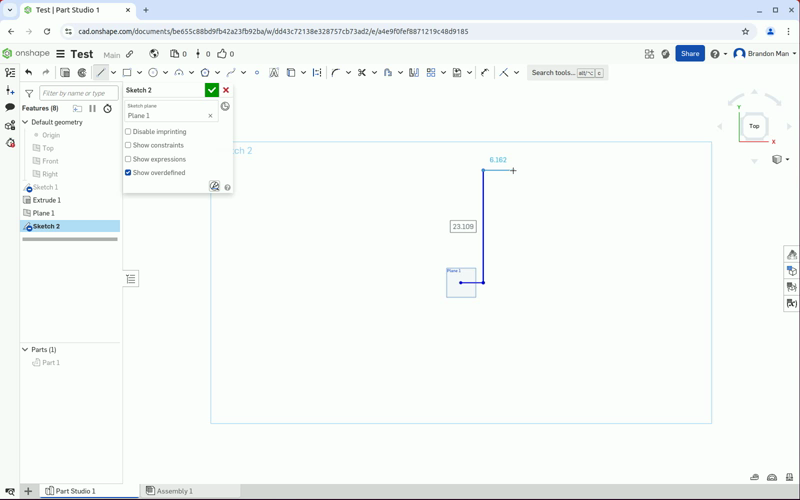
mouse_move(460, 170)
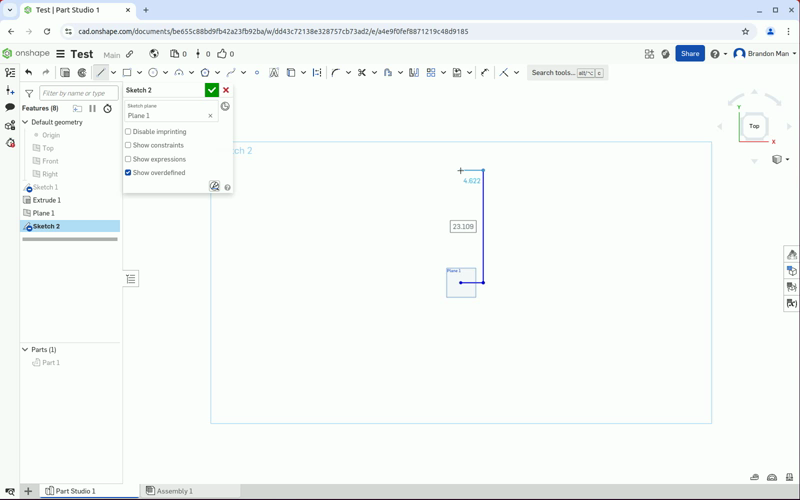
click(460, 170)
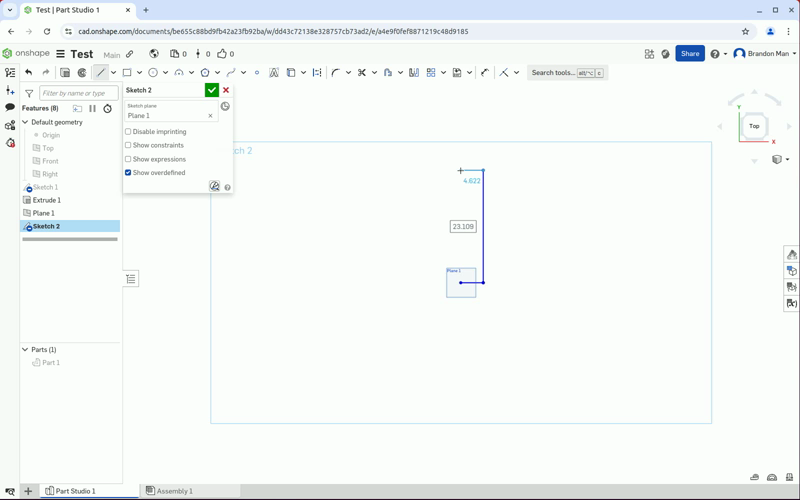
key_up(shift)
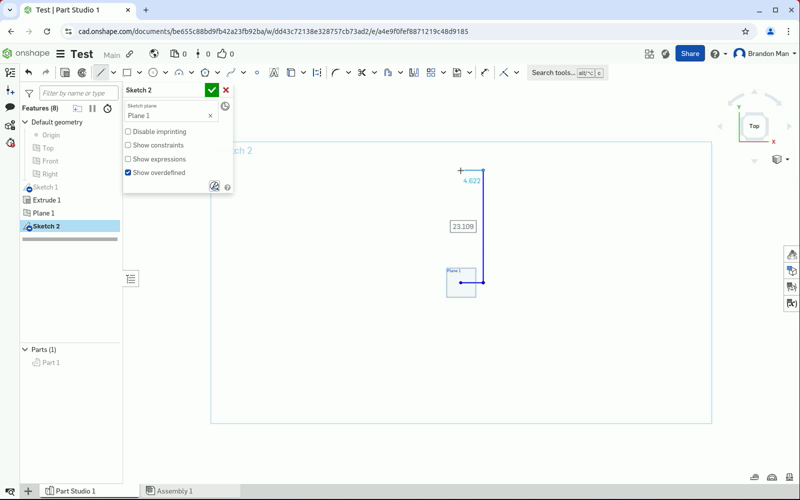
key_down(shift)
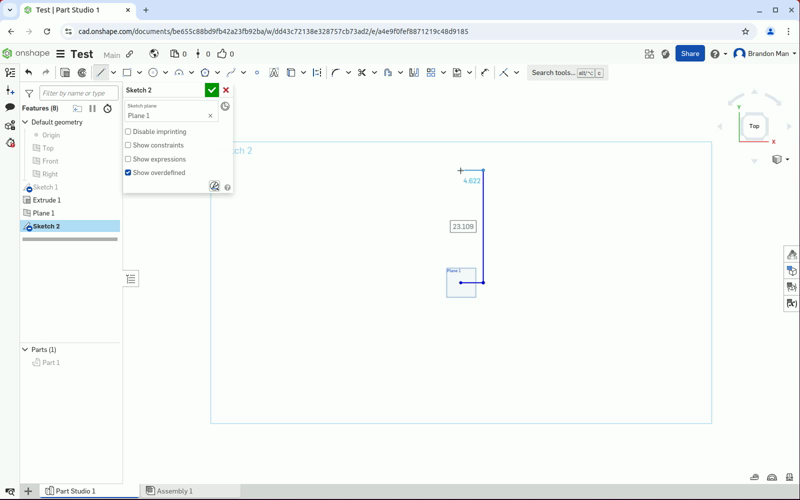
mouse_move(460, 282)
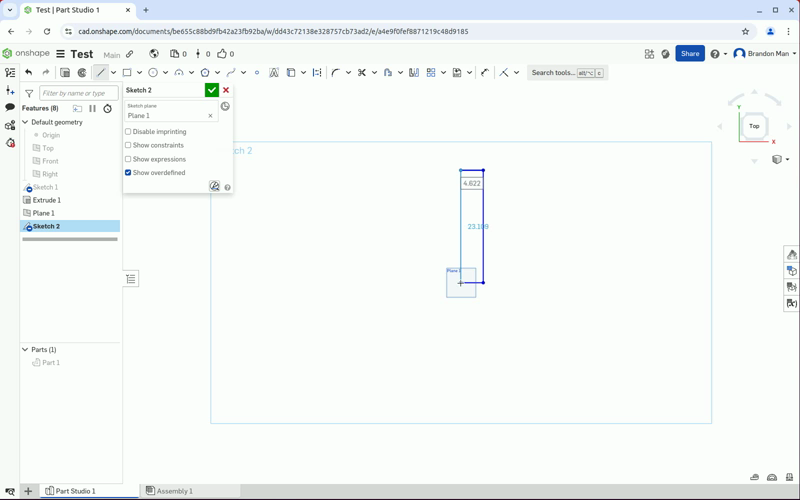
key_up(shift)
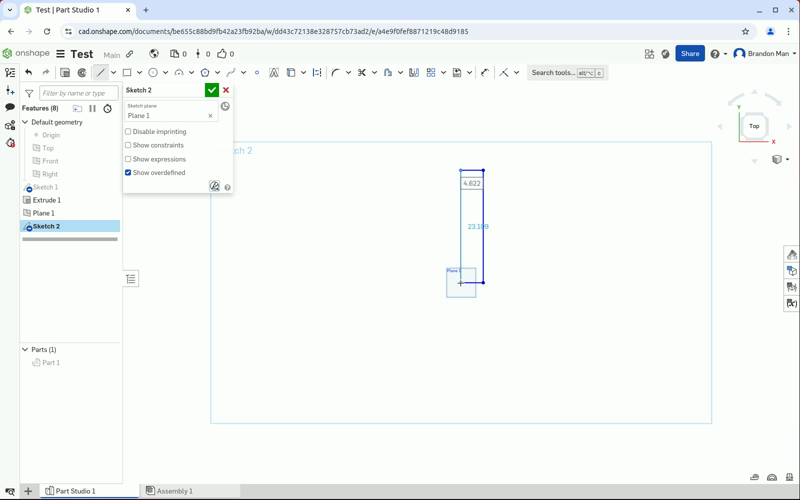
click(460, 282)
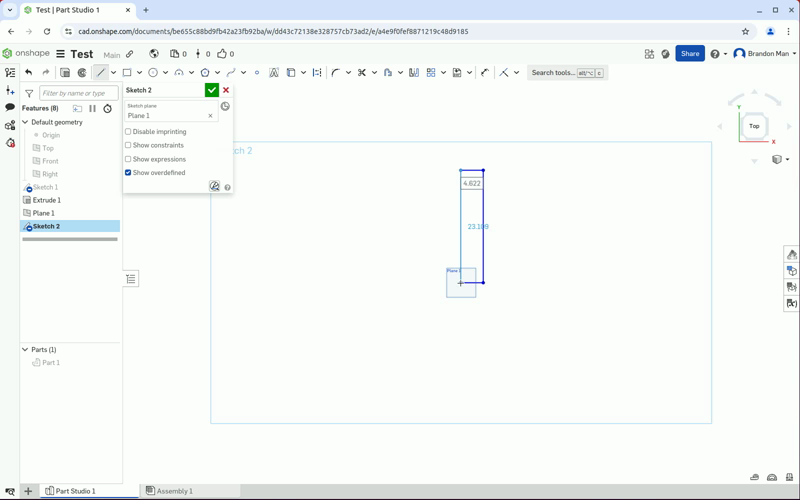
key(esc)
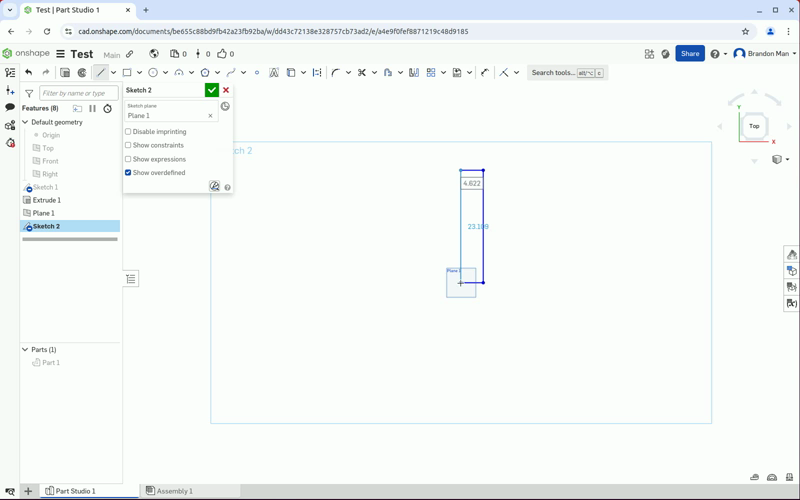
mouse_move(464, 210)
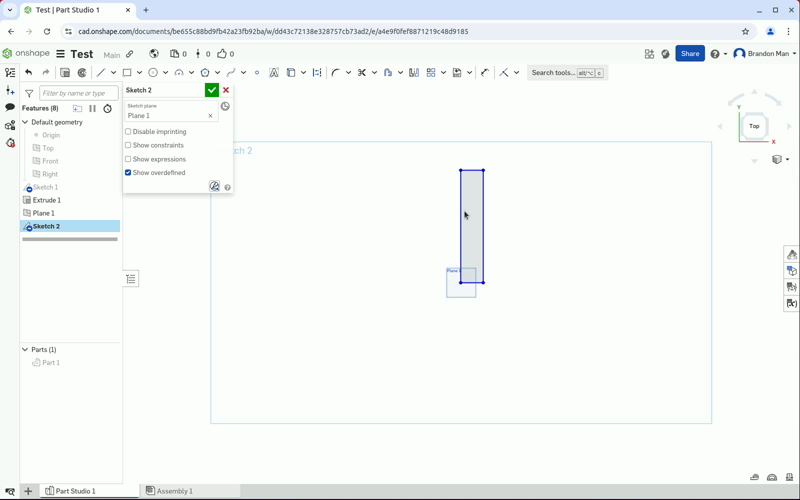
click(464, 210)
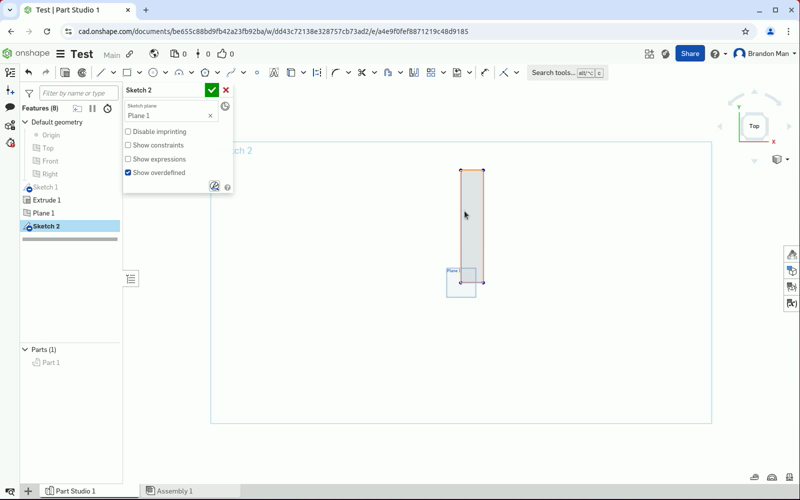
mouse_move(73, 352)
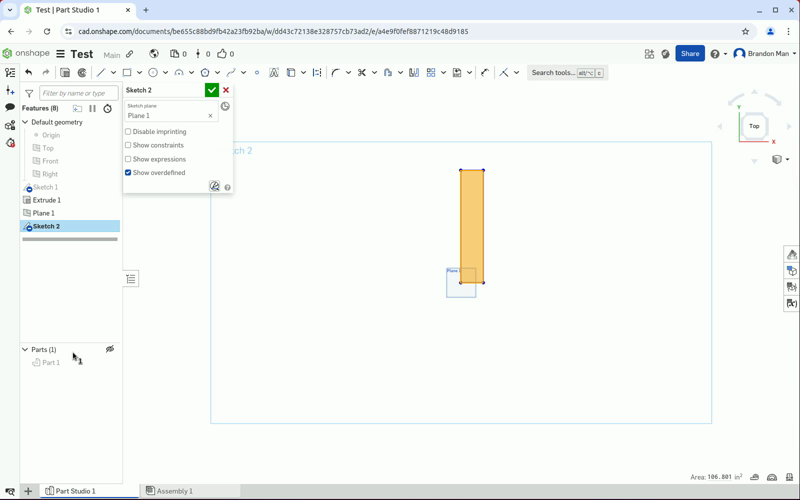
key(shift+y)
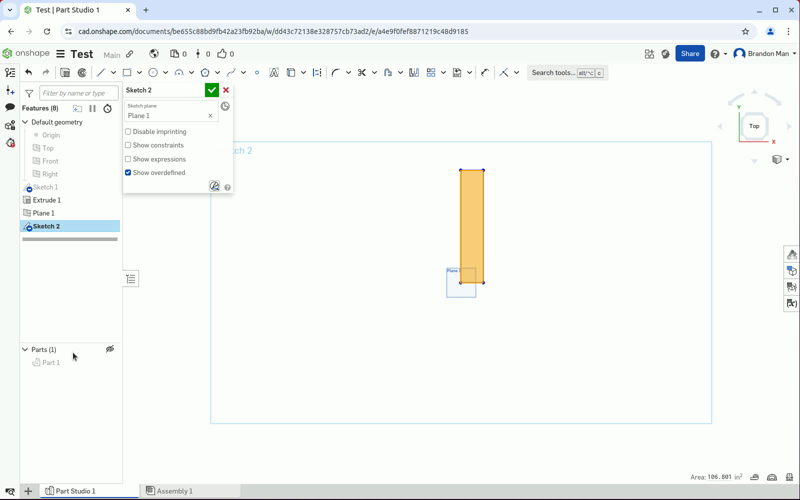
key(shift+e)
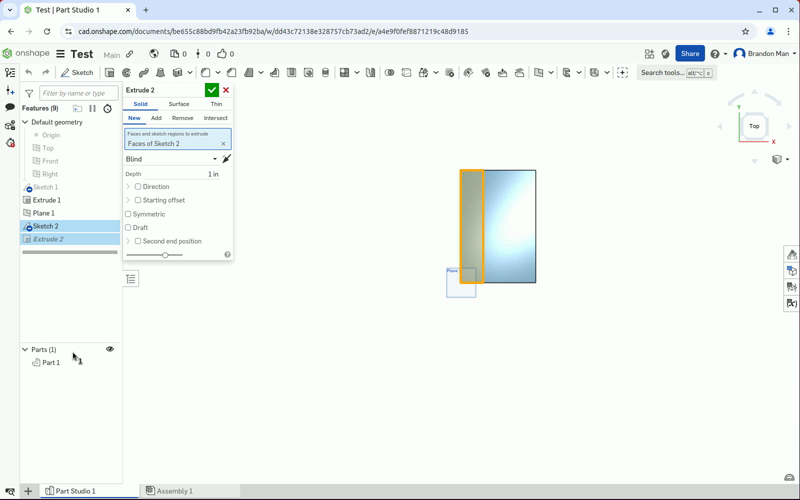
mouse_move(143, 106)
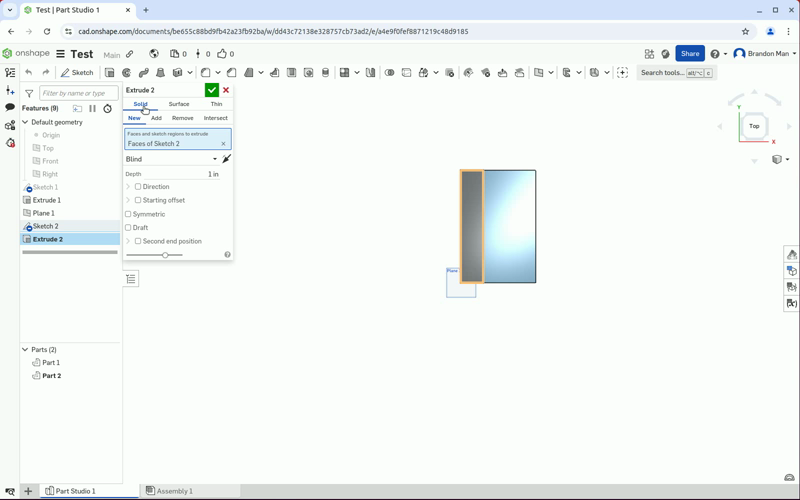
click(143, 106)
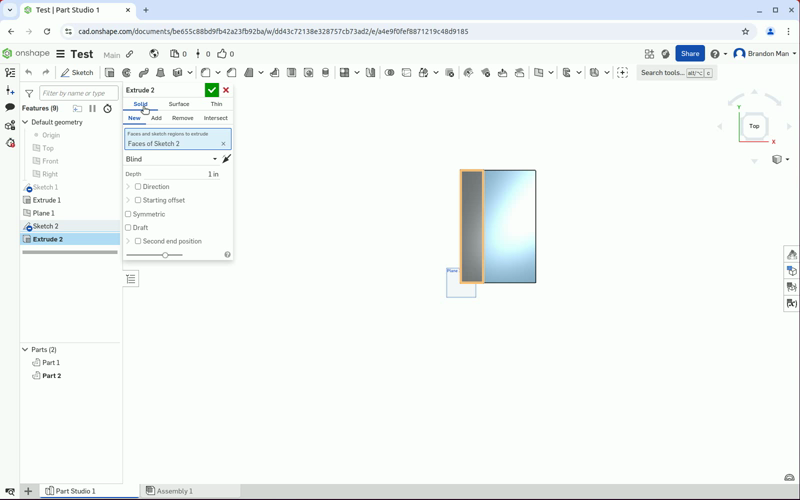
mouse_move(186, 120)
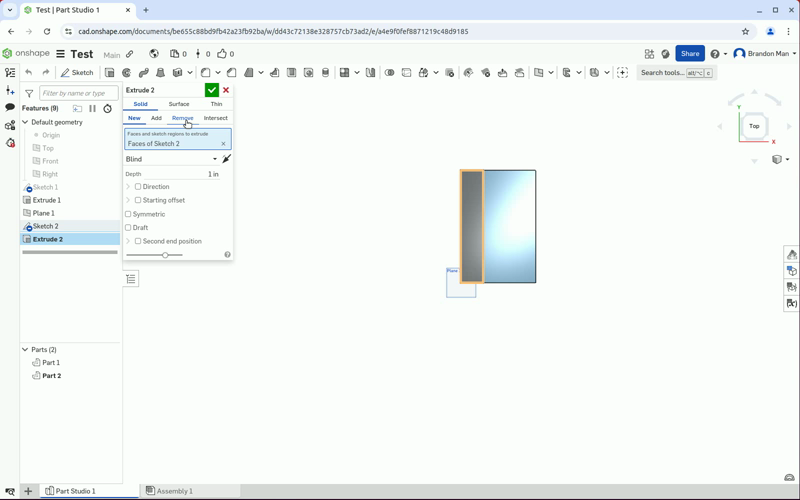
click(186, 120)
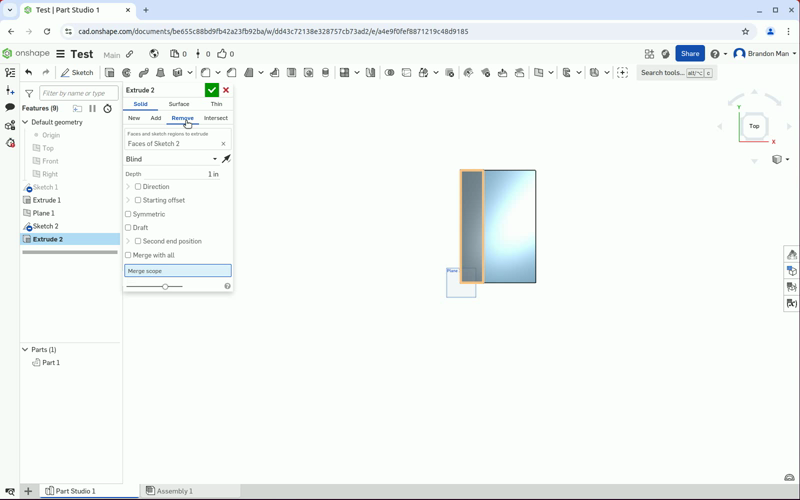
key(tab, 4)
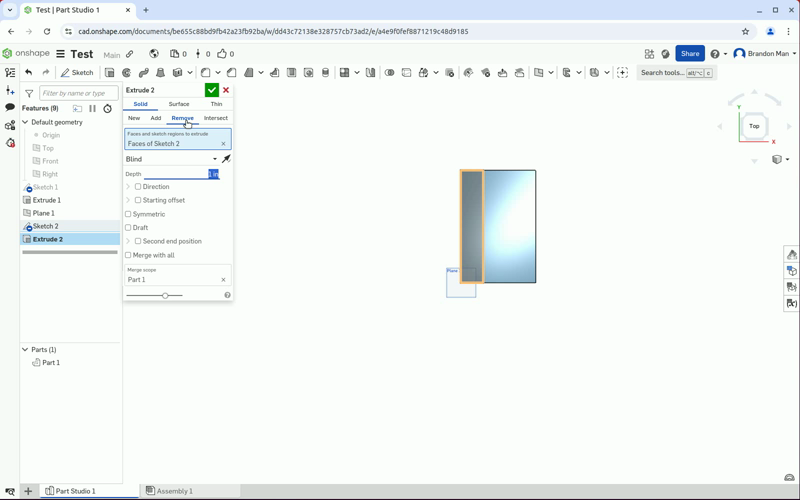
text(4.574)
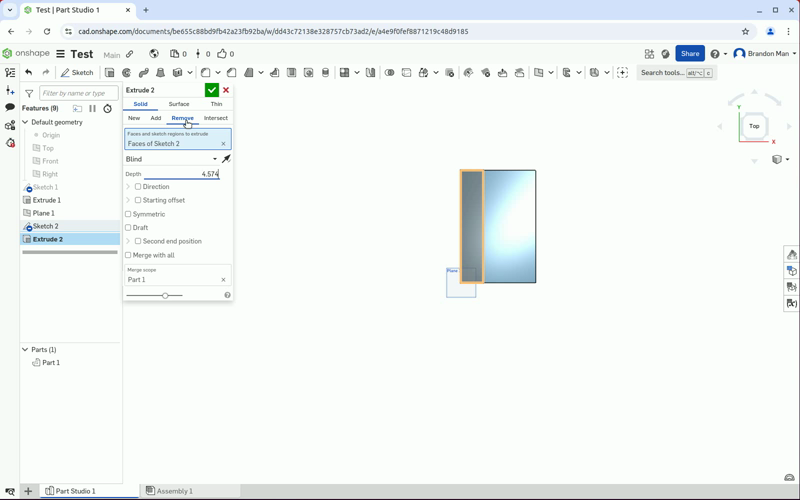
key(tab, 6)
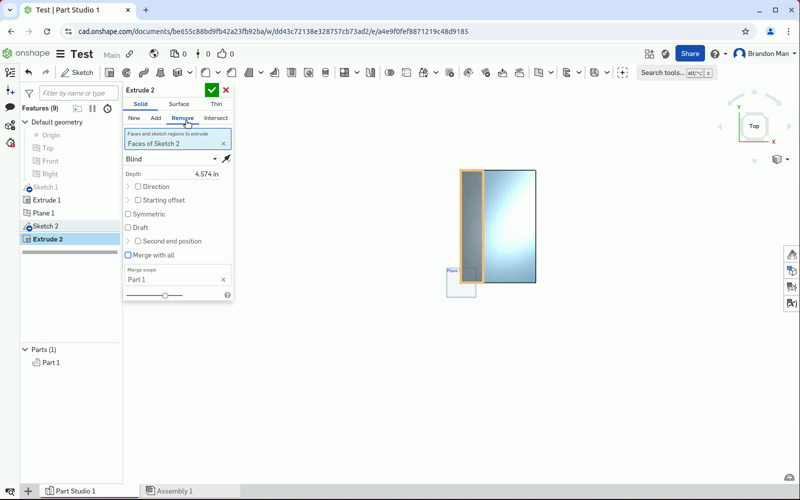
key(space)
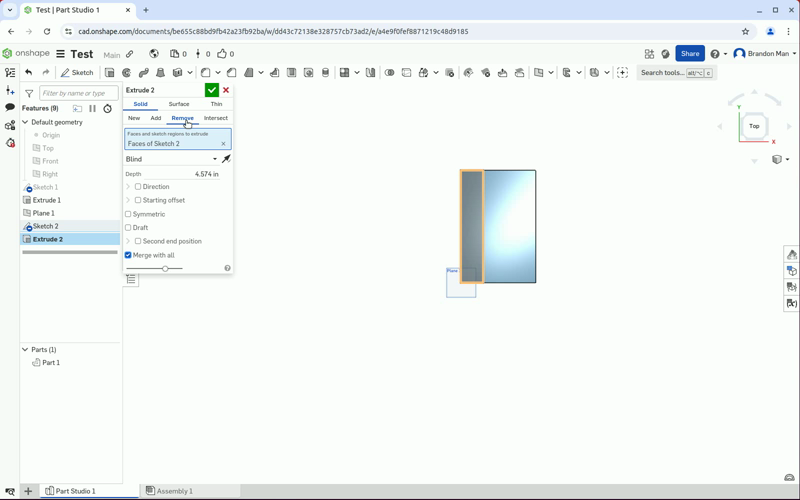
key(enter)
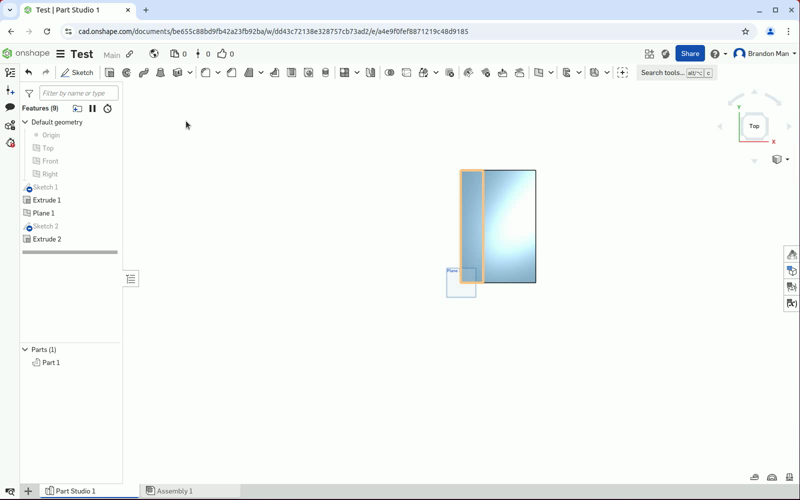
key(shift+h)
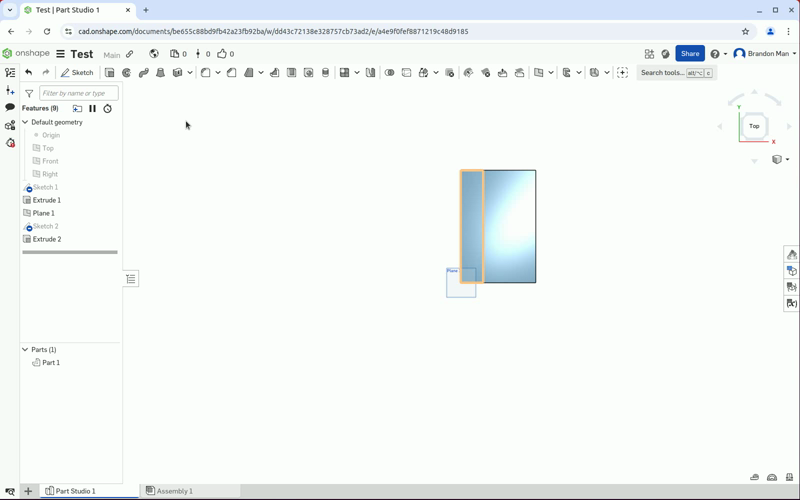
key(shift+h)
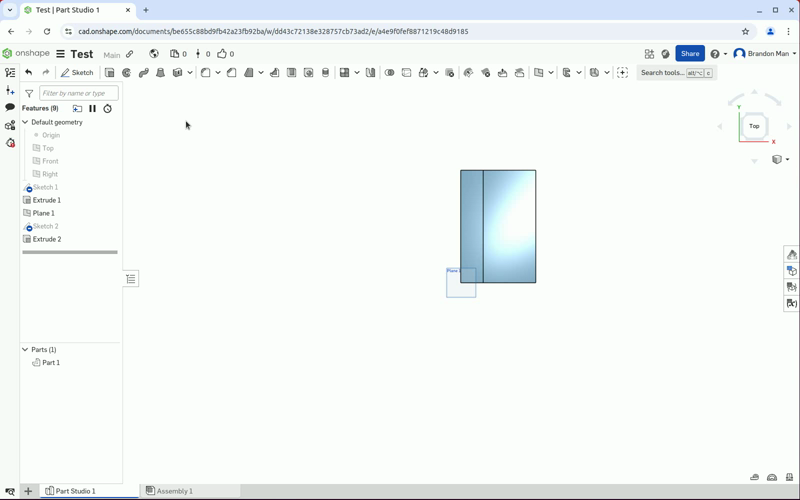
mouse_move(73, 189)
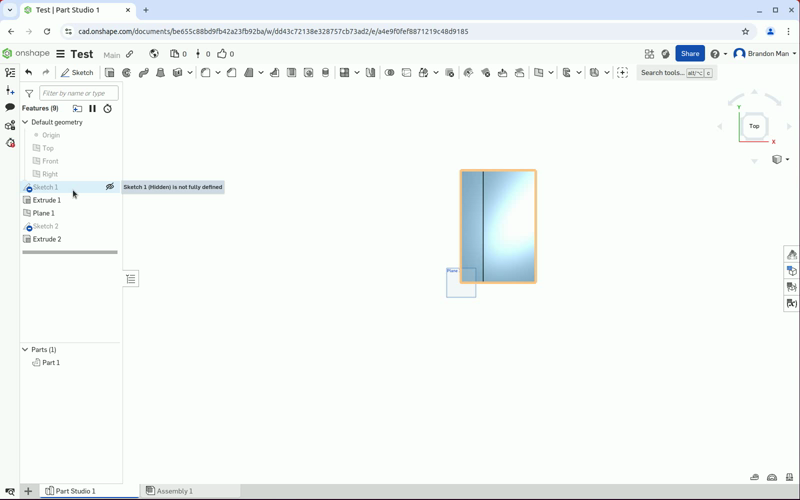
click(73, 189)
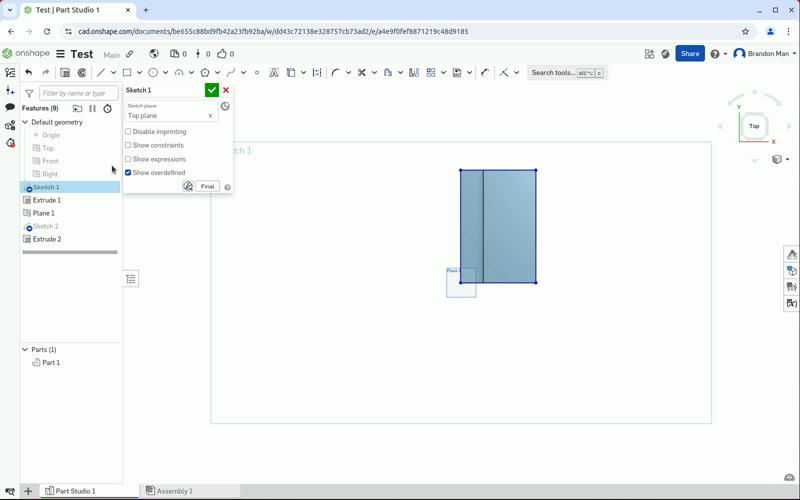
mouse_move(229, 92)
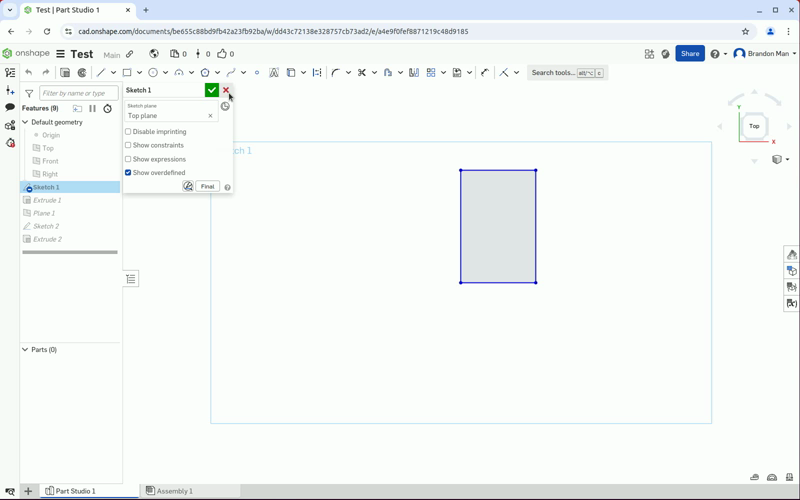
click(229, 92)
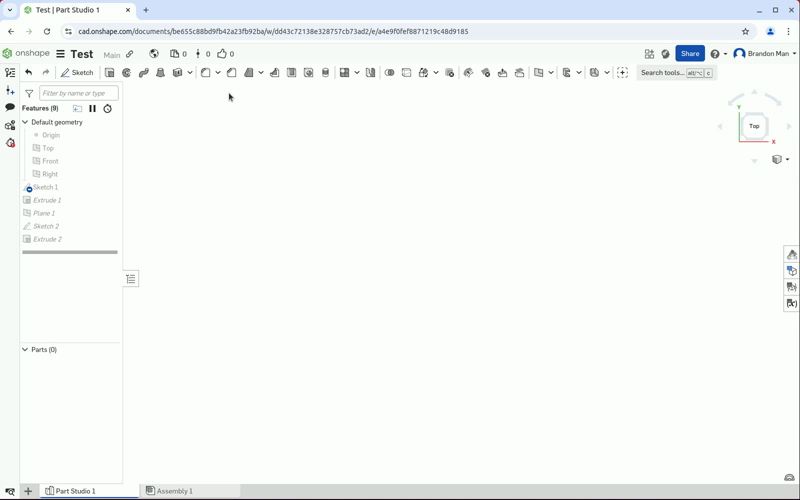
key(shift+s)
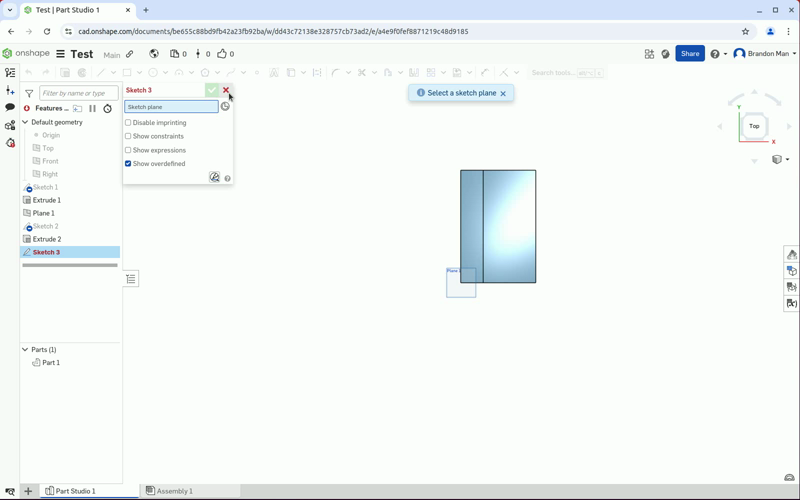
mouse_move(73, 215)
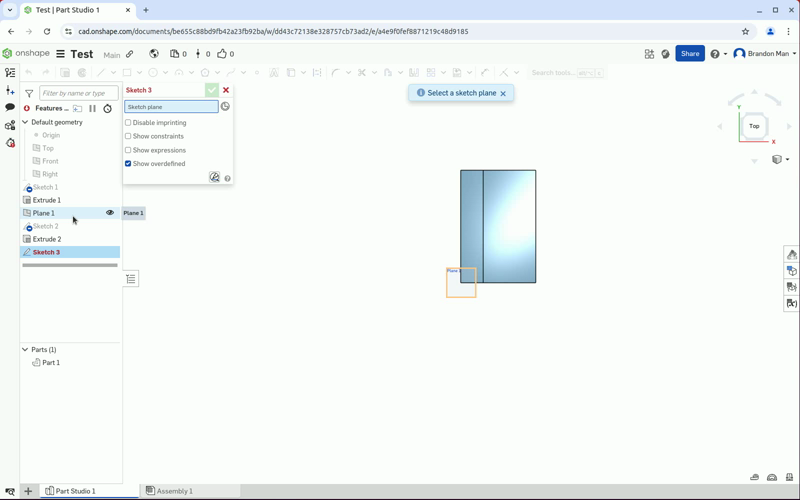
click(73, 215)
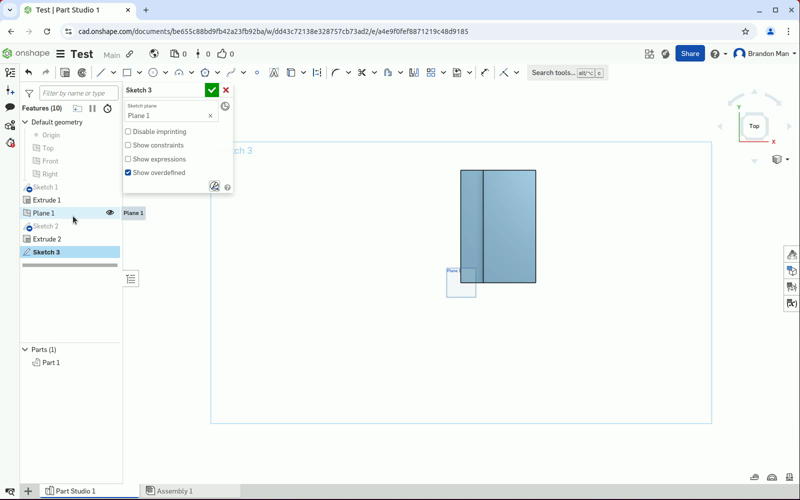
mouse_move(73, 352)
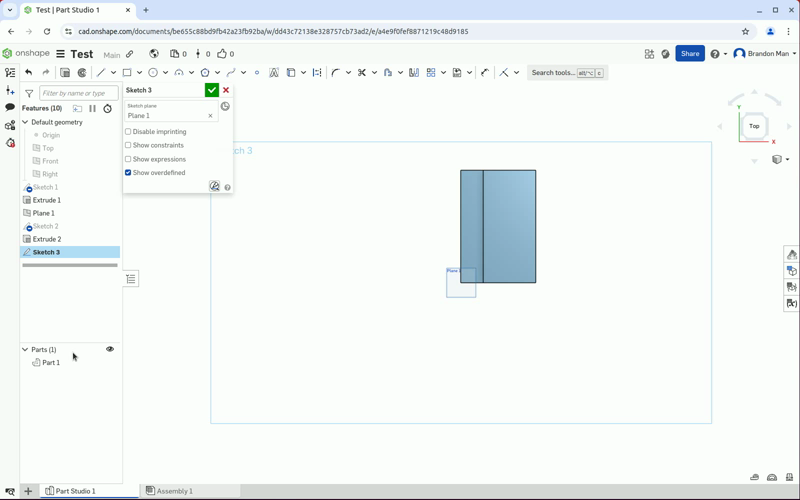
key(y)
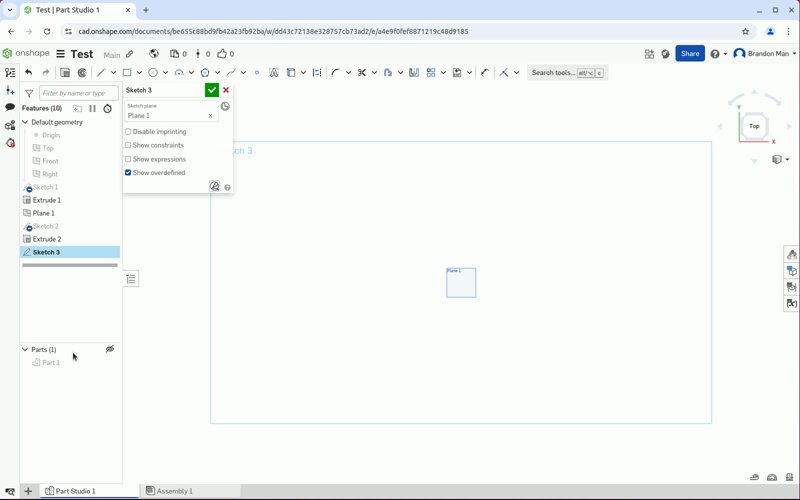
key(c)
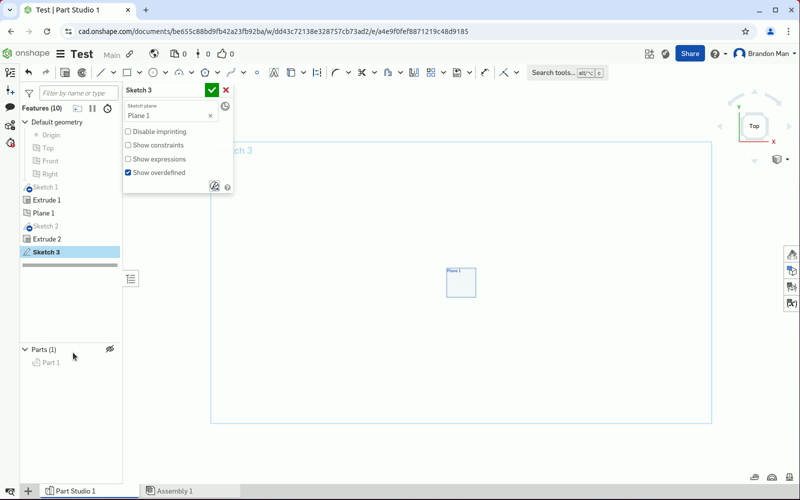
key_down(shift)
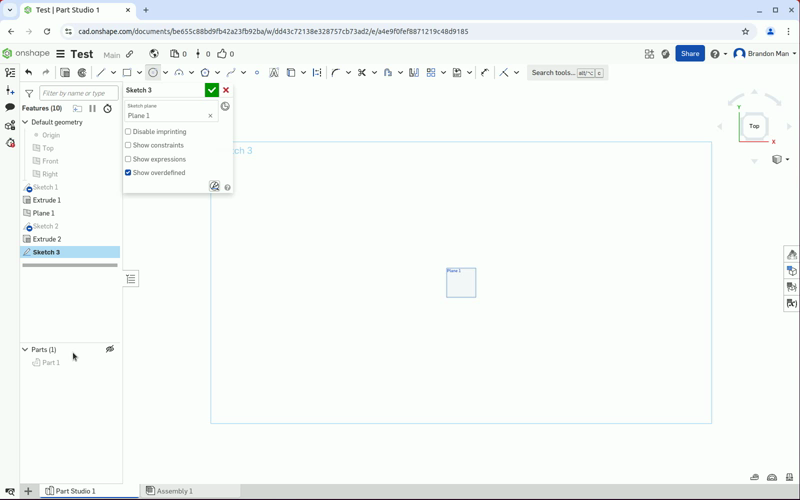
mouse_move(510, 226)
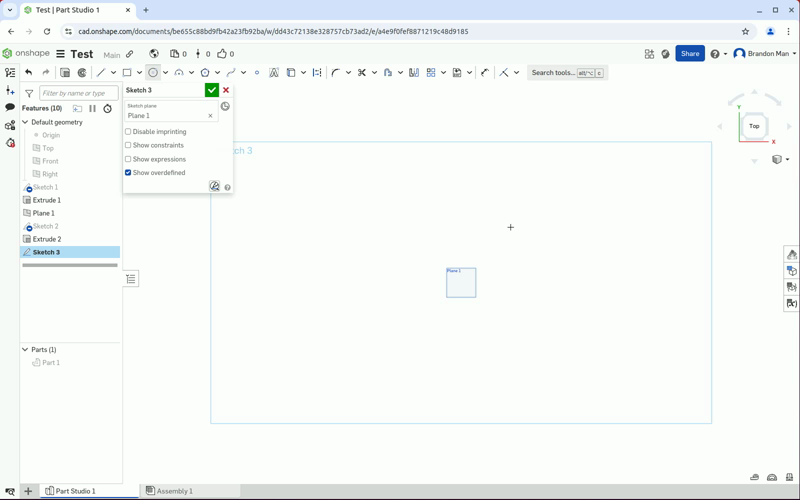
click(510, 226)
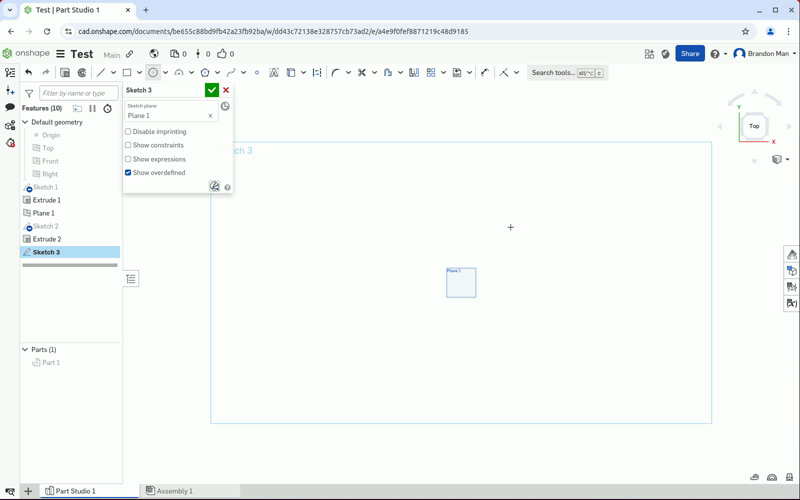
key_up(shift)
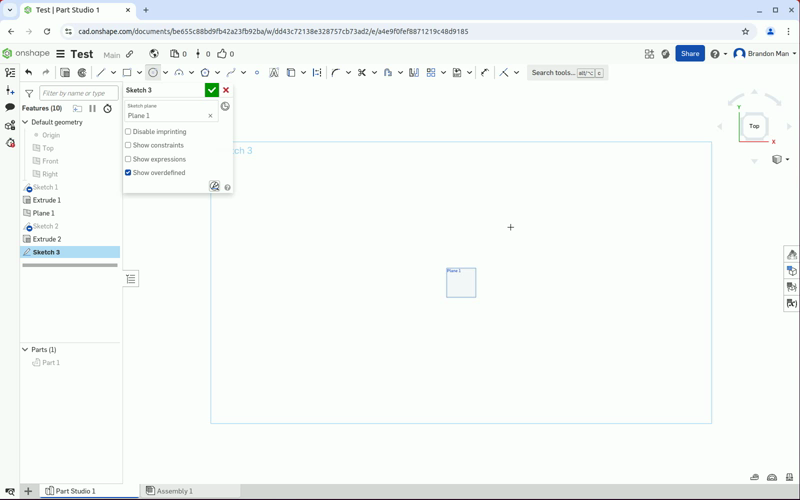
mouse_move(526, 226)
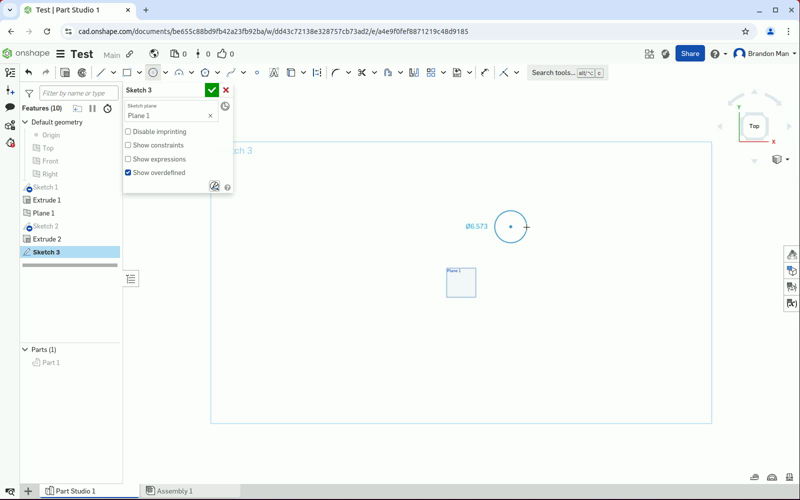
click(526, 226)
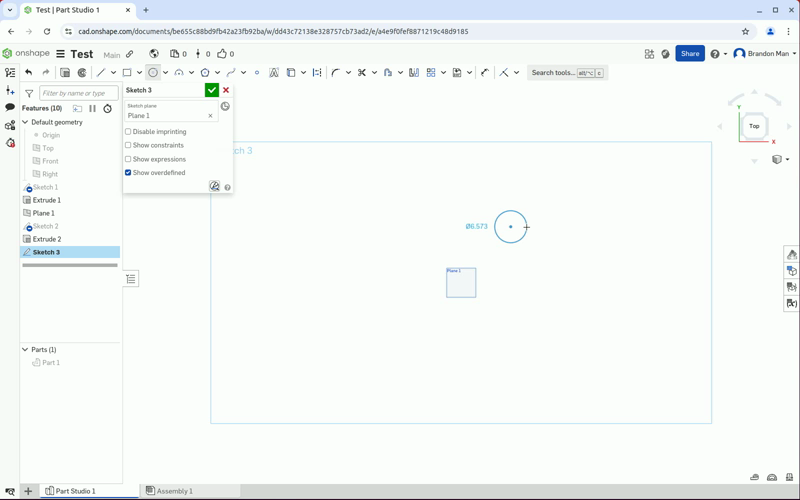
key(esc)
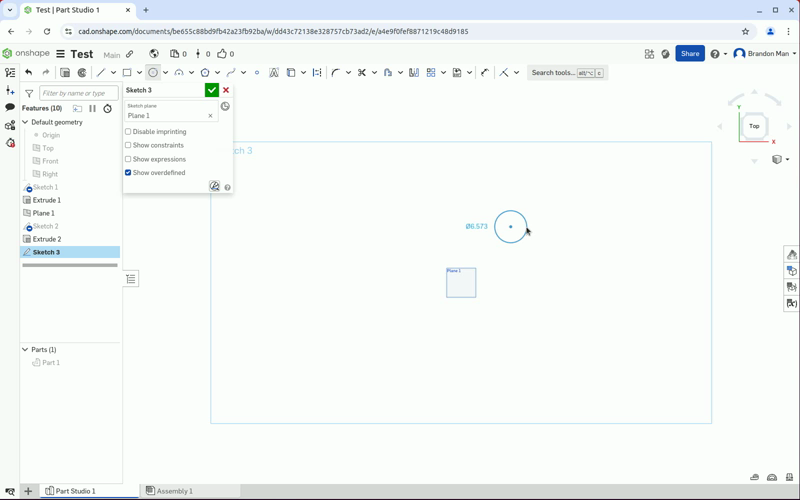
mouse_move(498, 221)
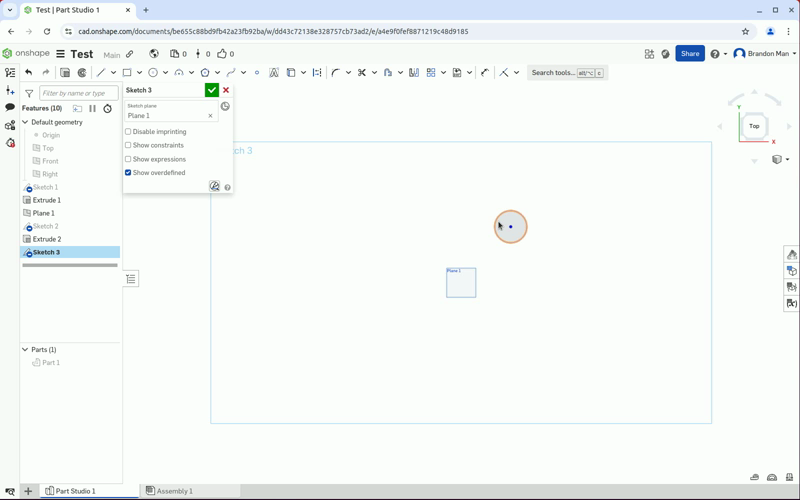
scroll(6)
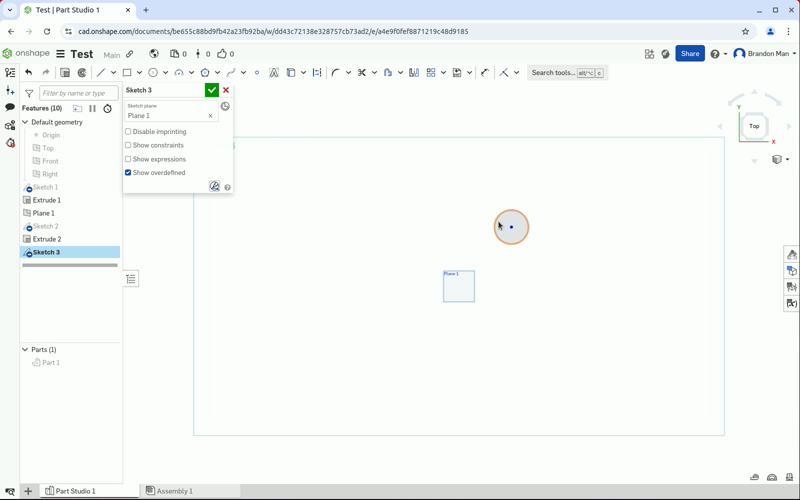
scroll(6)
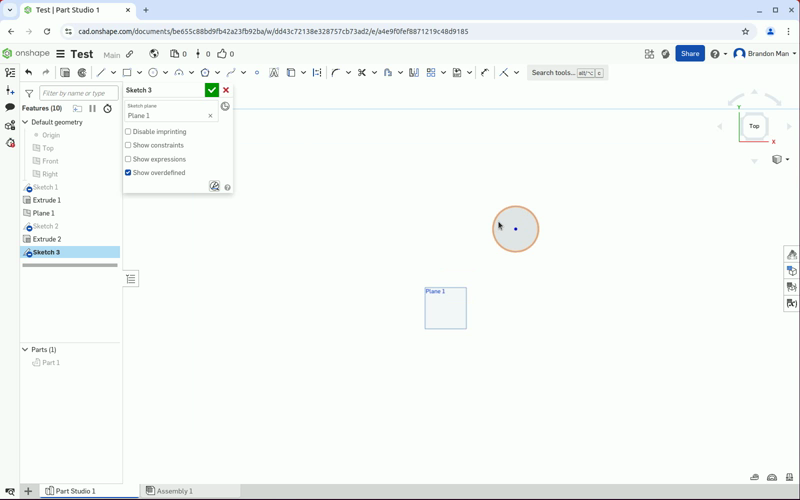
scroll(6)
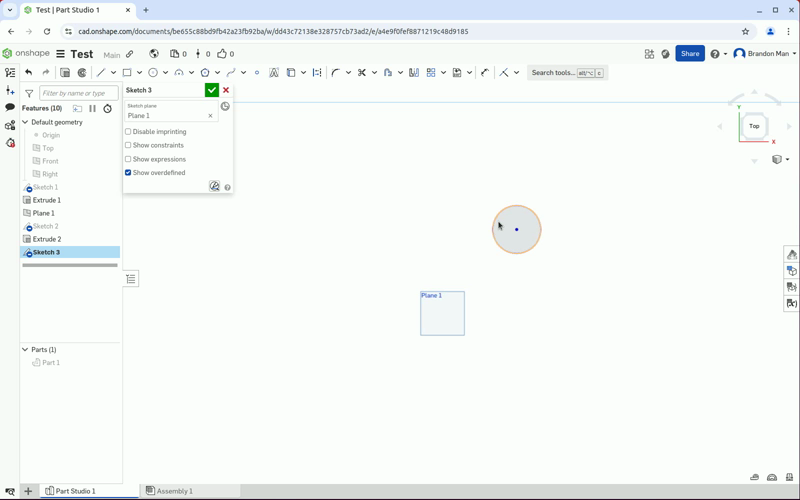
scroll(6)
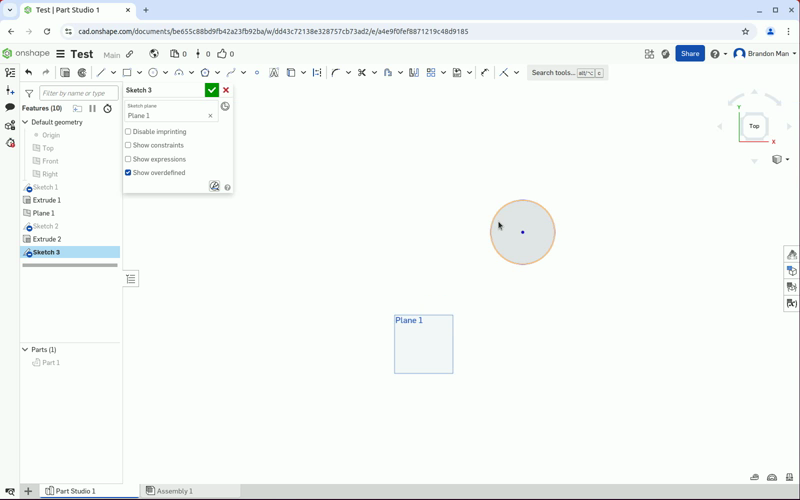
scroll(6)
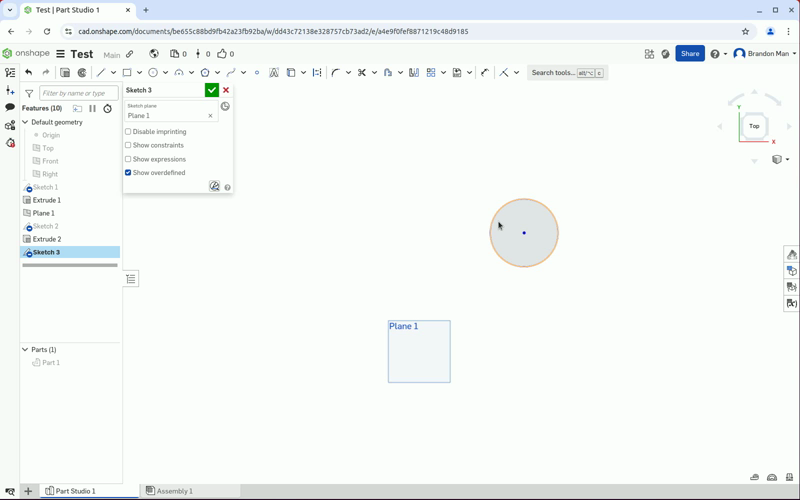
scroll(6)
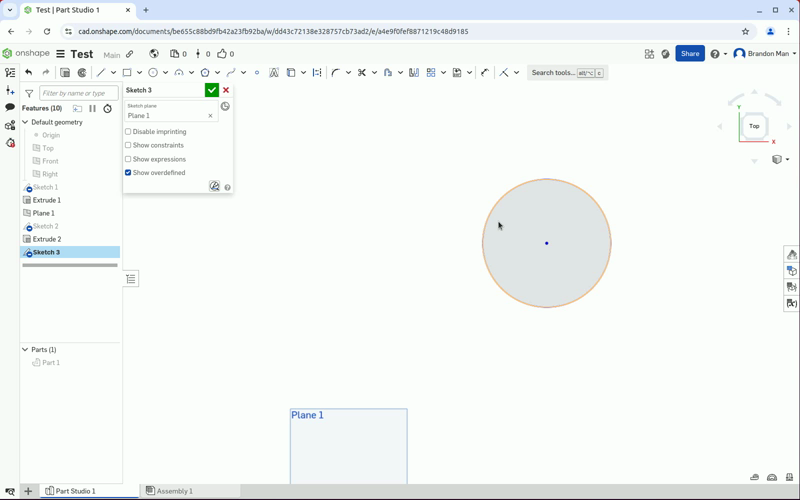
scroll(6)
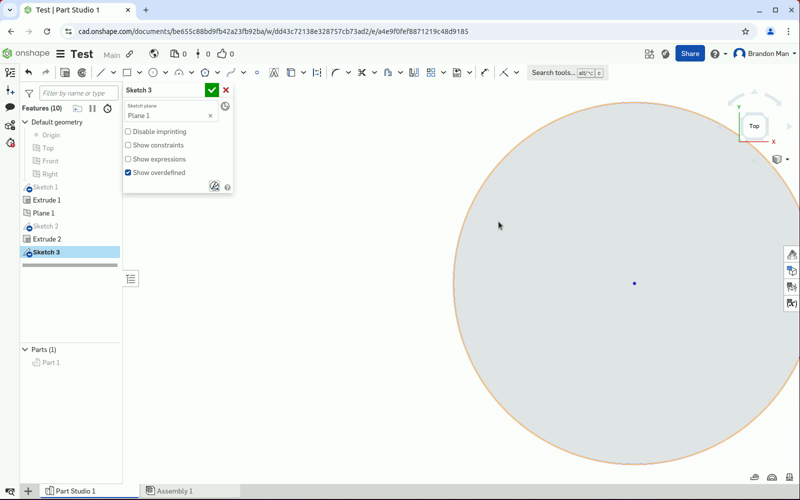
click(498, 221)
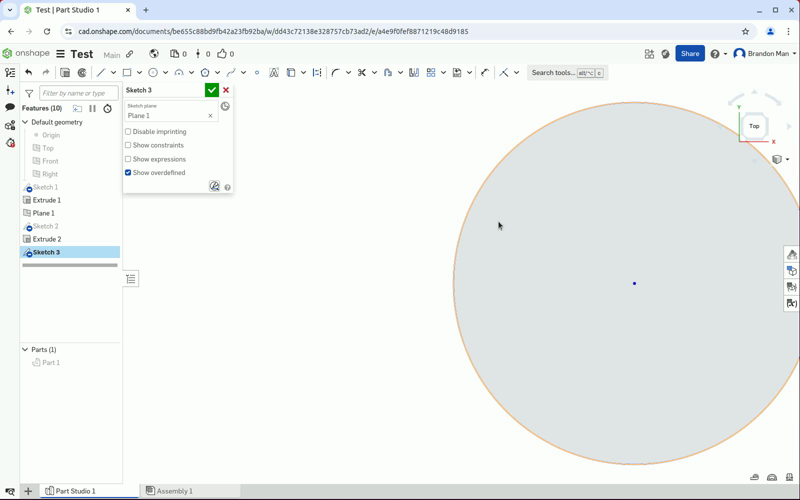
scroll(-6)
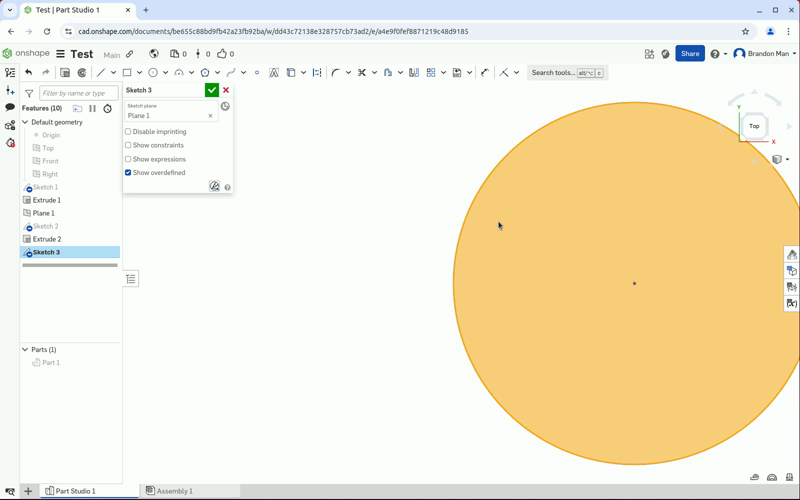
scroll(-6)
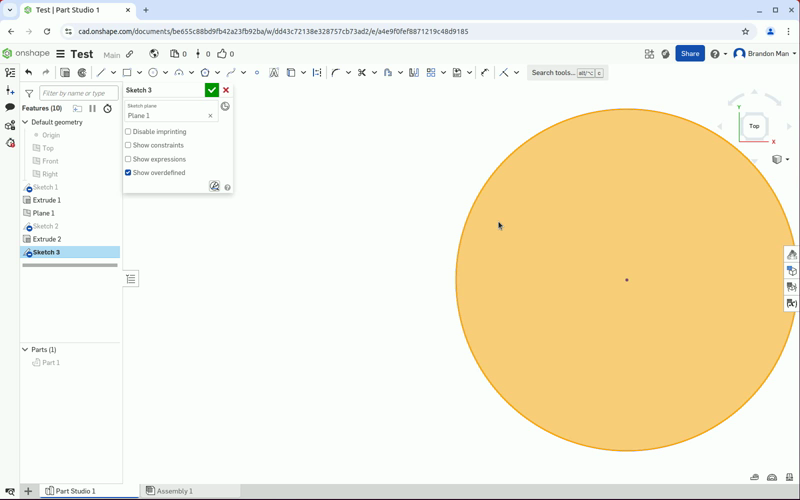
scroll(-6)
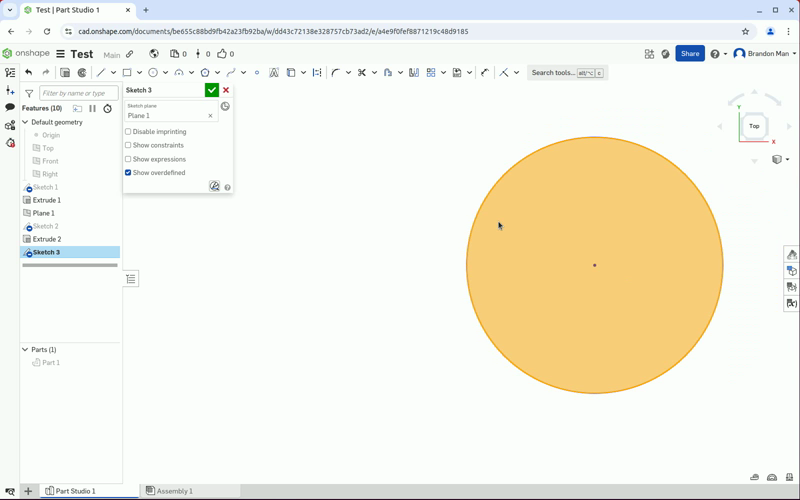
scroll(-6)
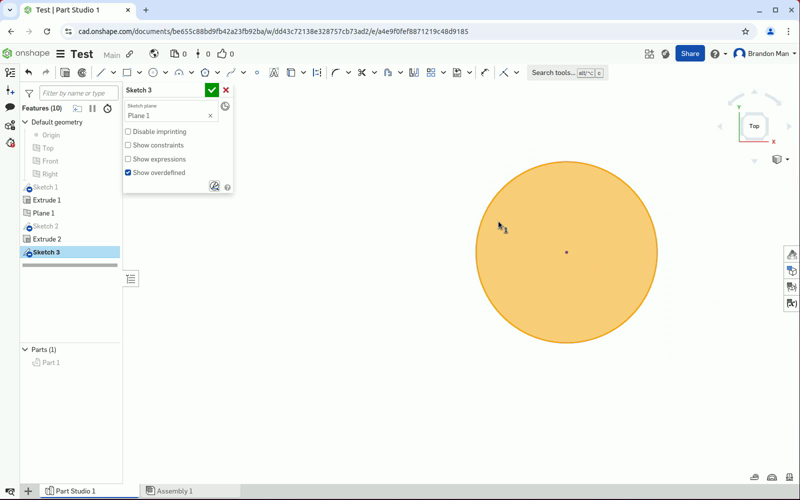
scroll(-6)
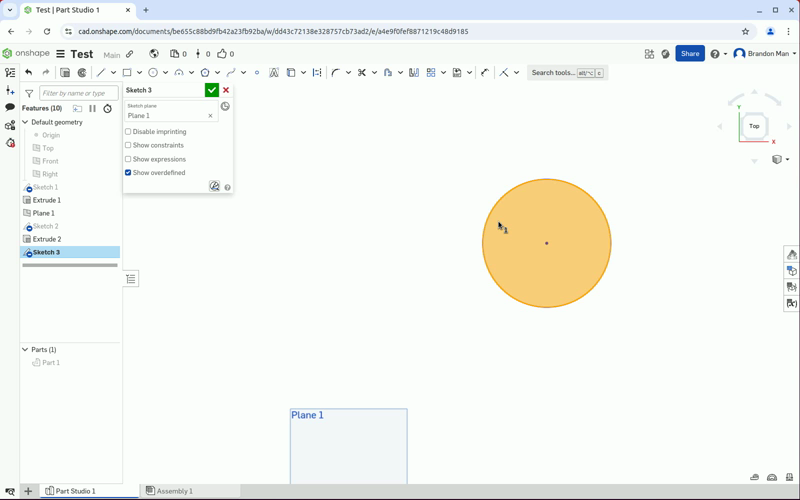
scroll(-6)
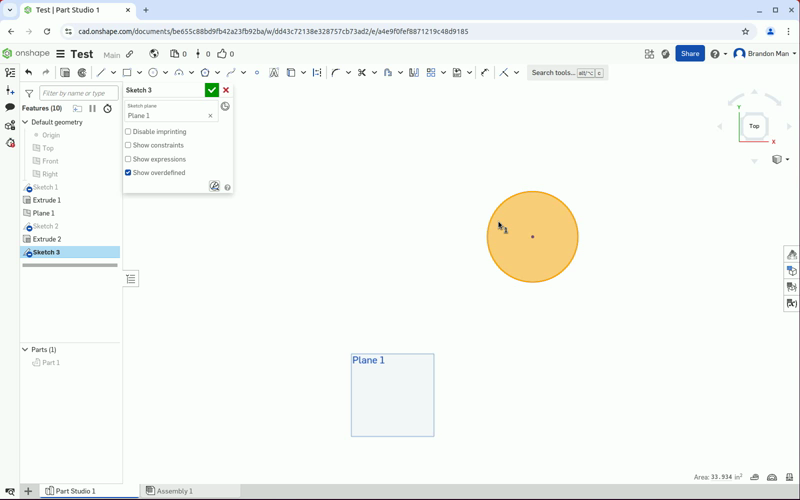
scroll(-6)
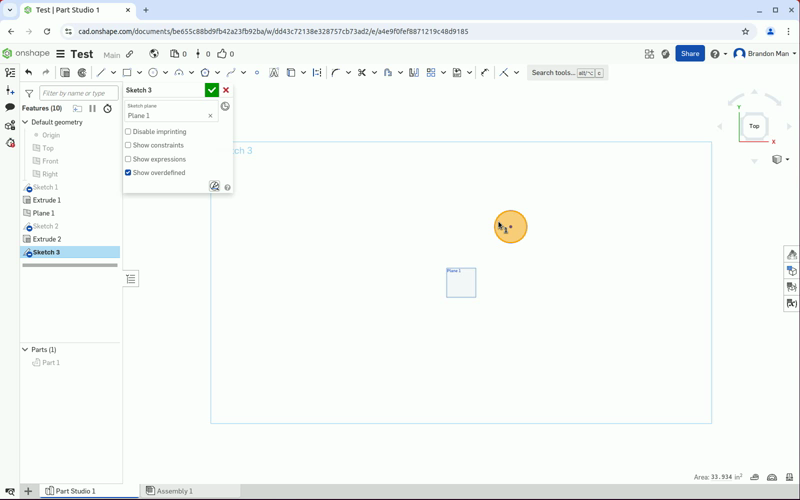
mouse_move(73, 352)
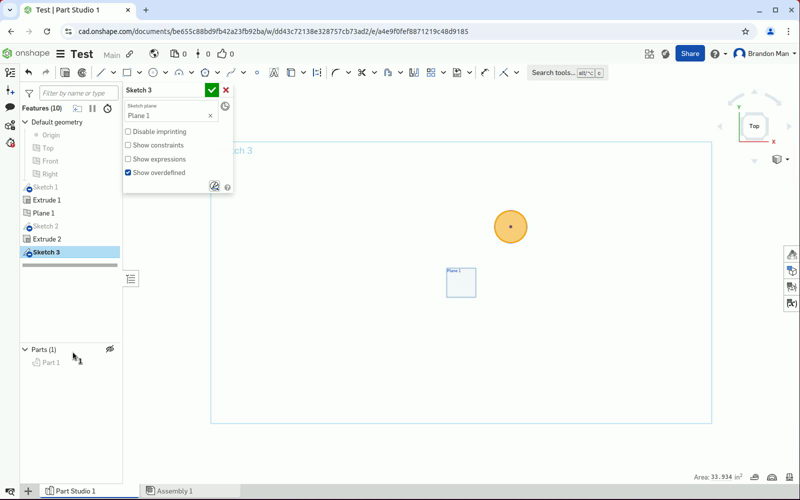
key(shift+y)
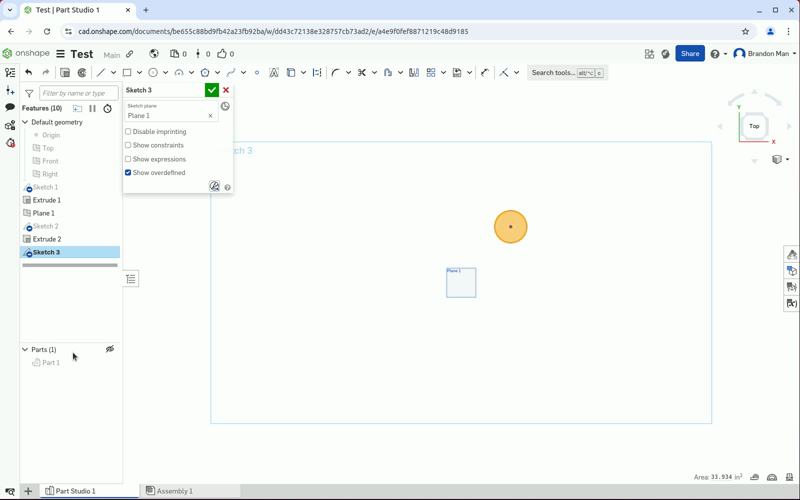
key(shift+e)
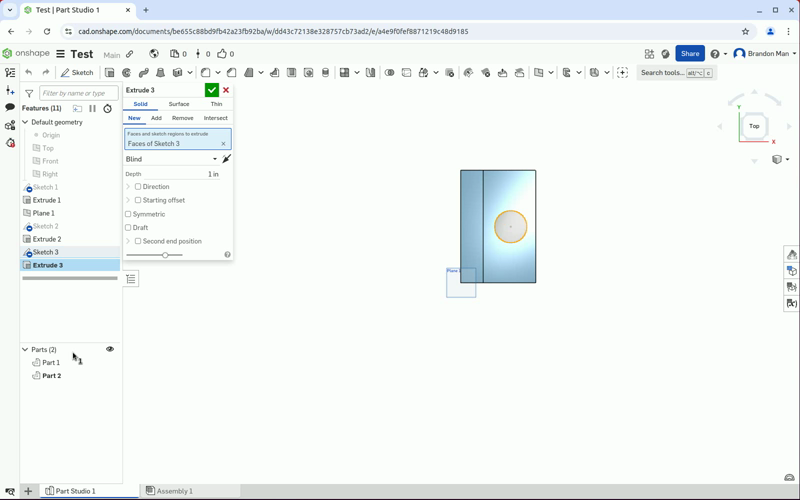
mouse_move(143, 106)
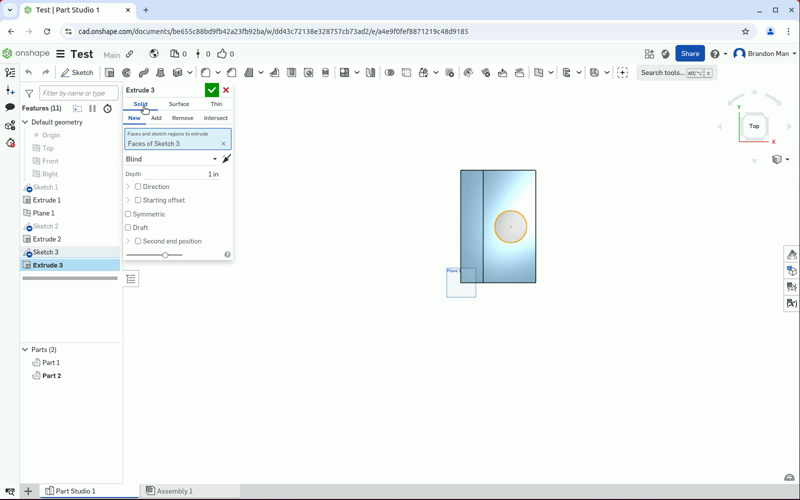
click(143, 106)
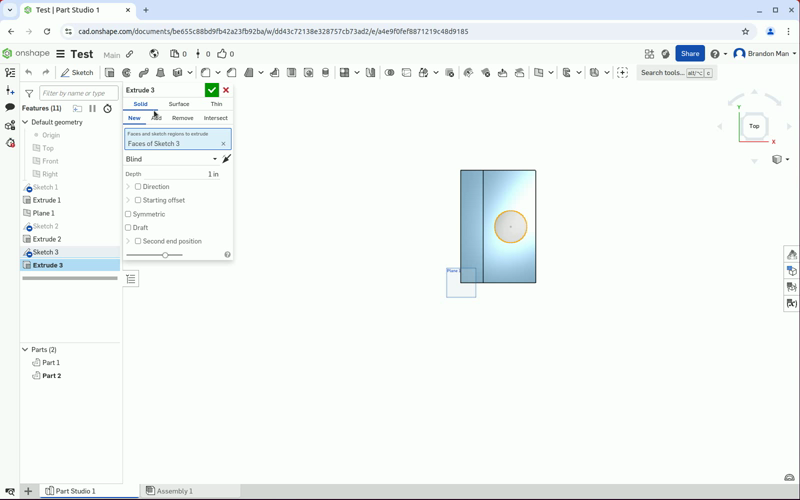
mouse_move(186, 120)
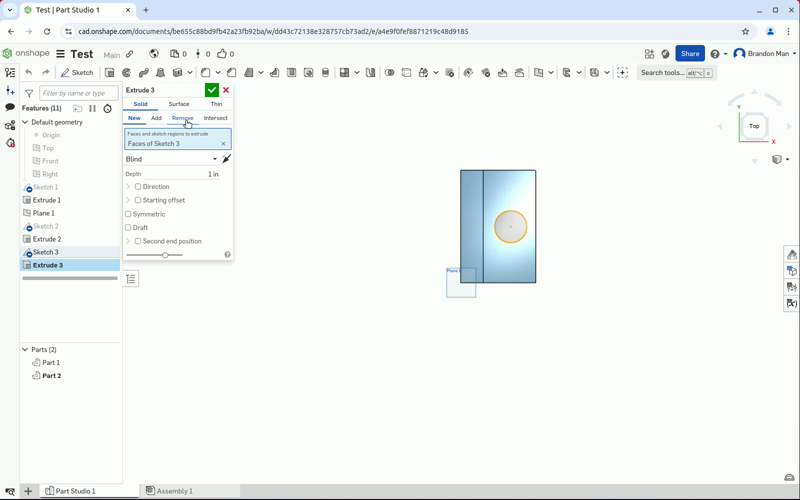
click(186, 120)
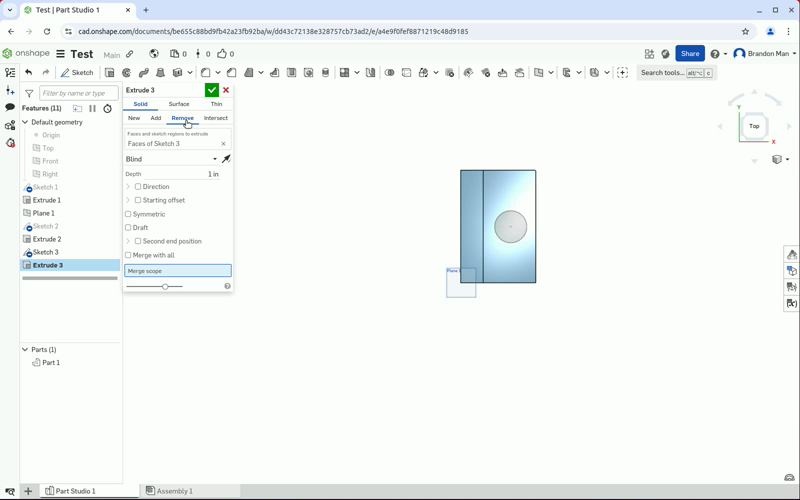
key(tab, 4)
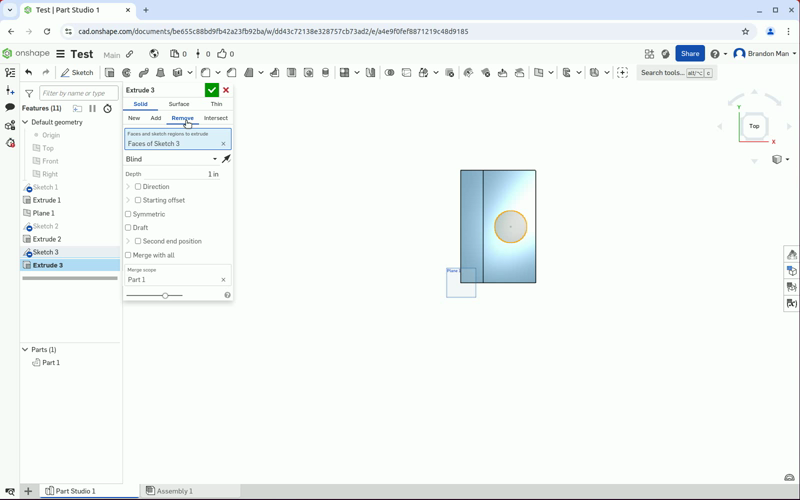
text(30.811)
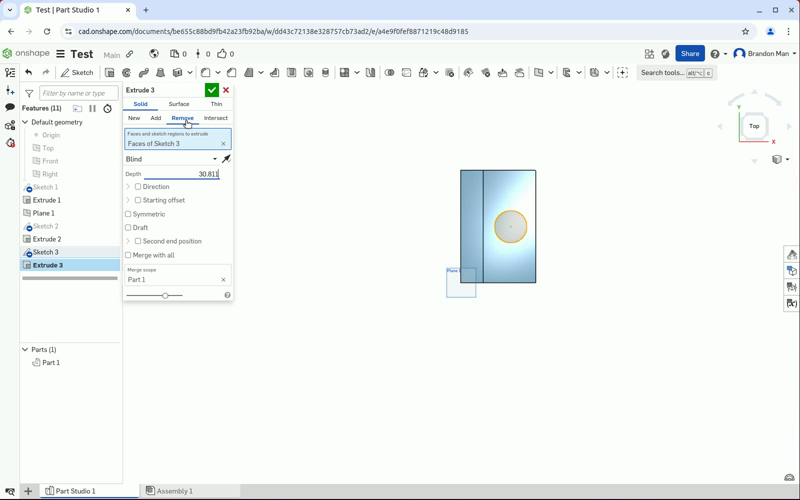
key(tab, 6)
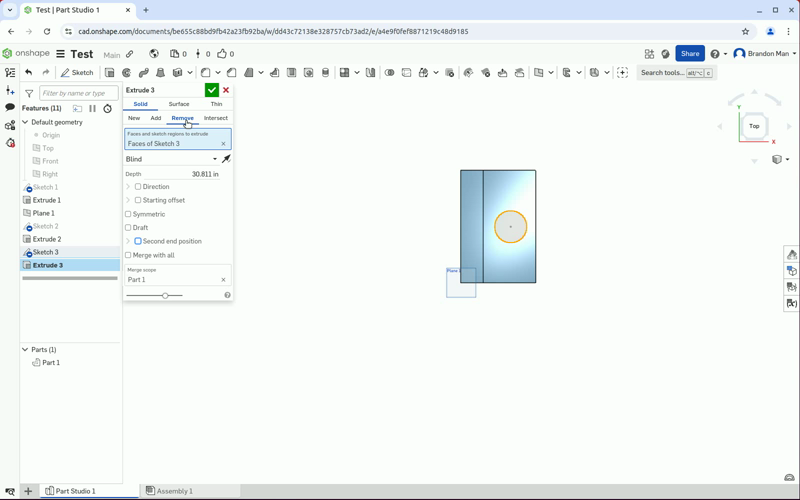
key(space)
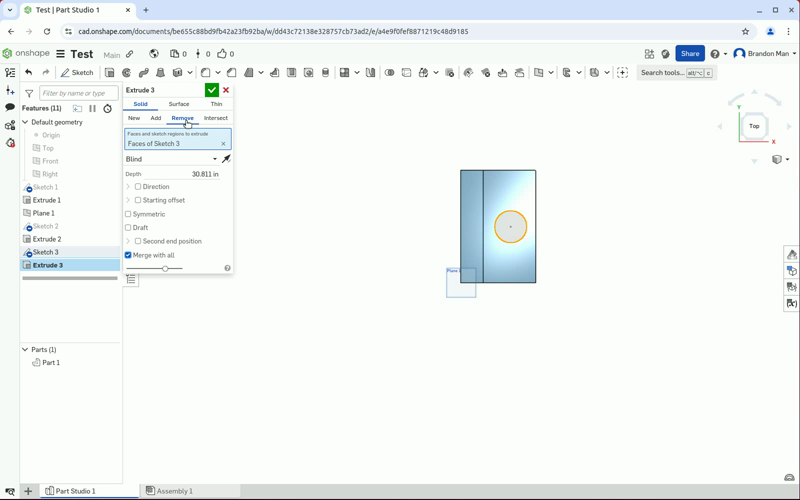
key(enter)
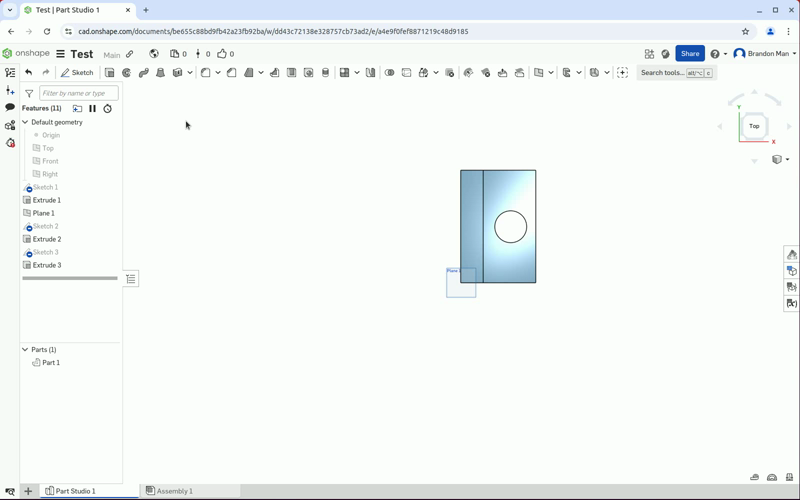
key(shift+h)
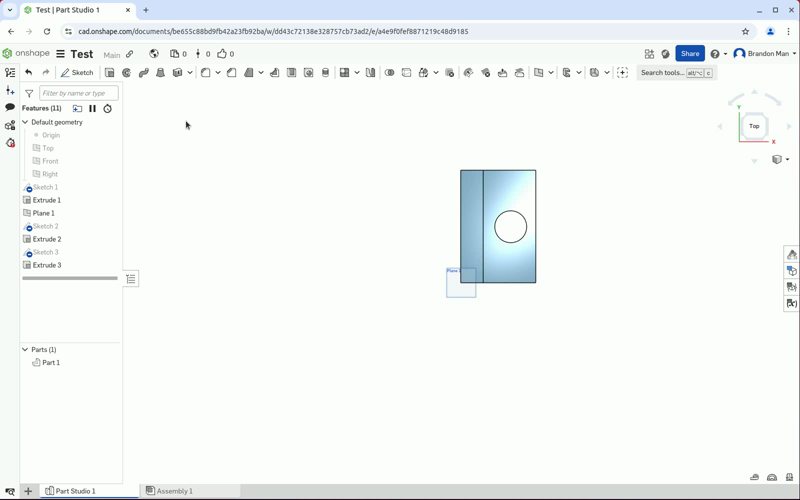
key(shift+h)
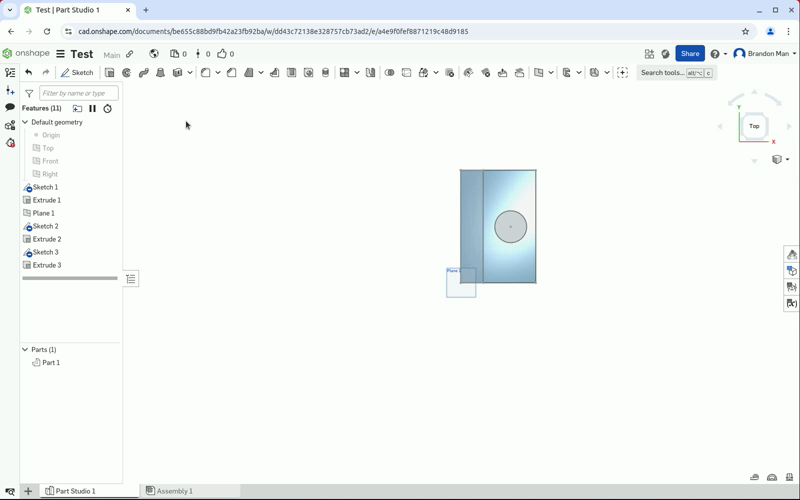
key(shift+7)
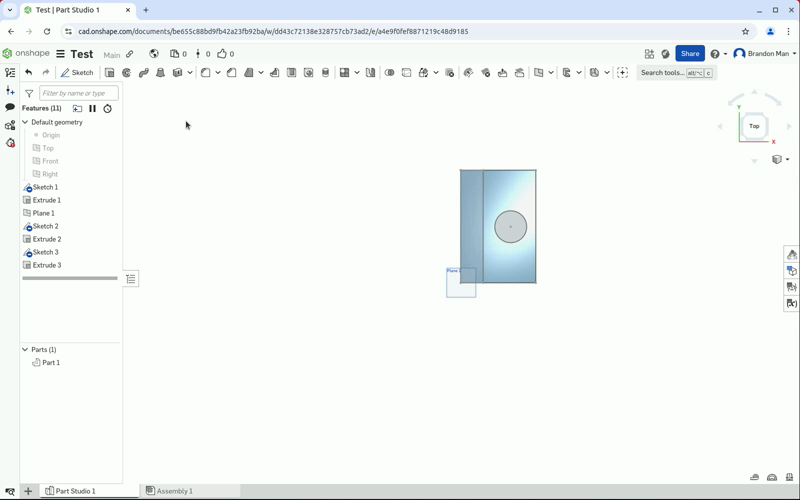
key(up, 3)
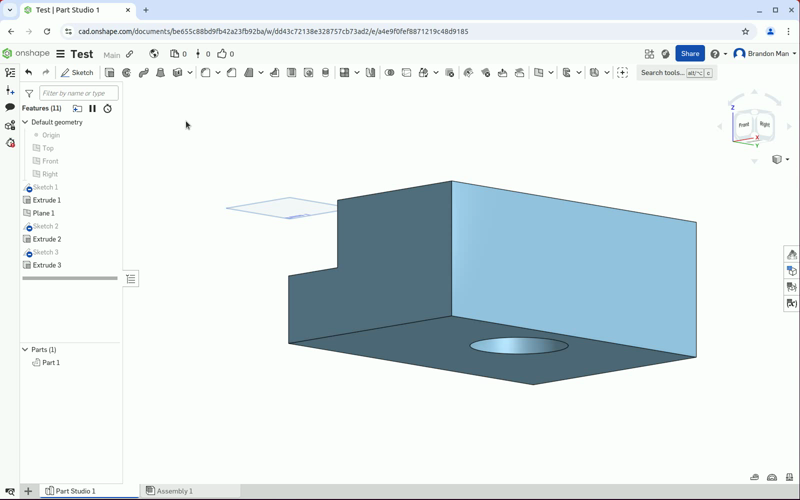
key(left, 3)
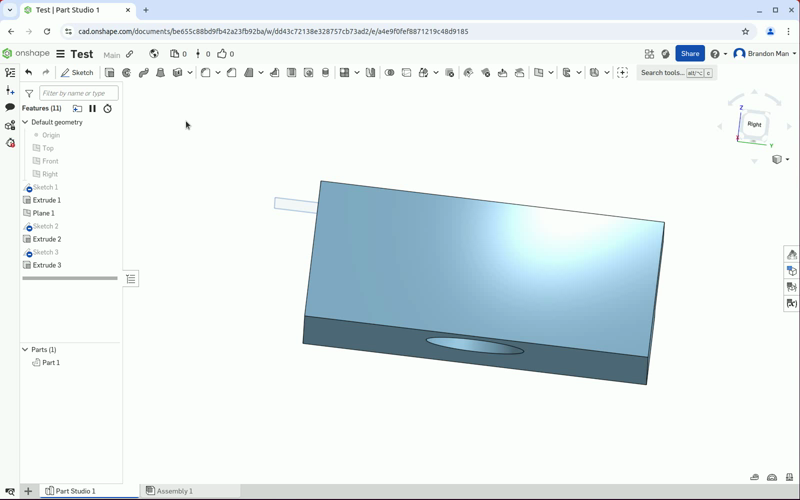
key(right, 3)
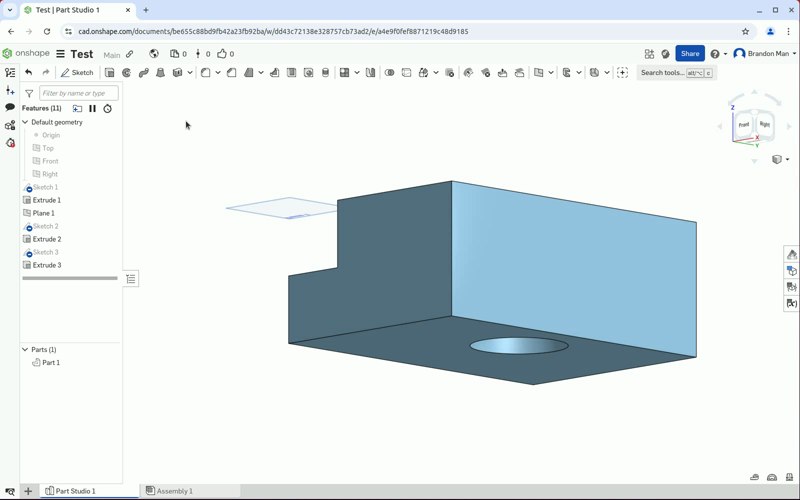
key(down, 3)
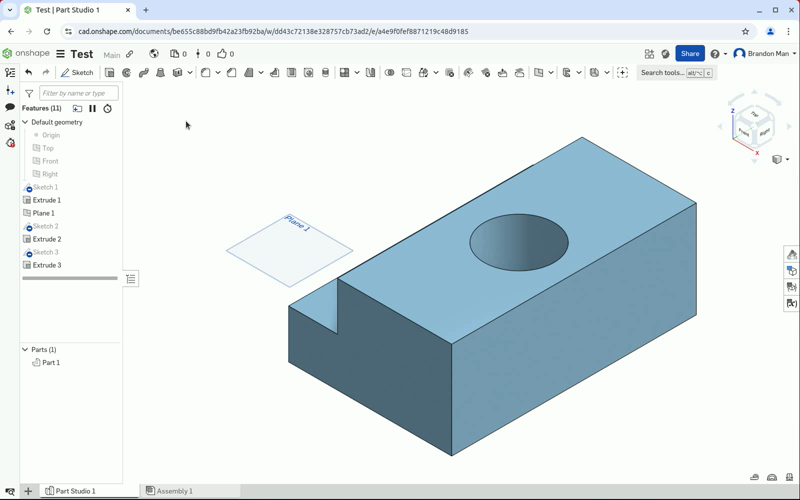
mouse_move(73, 189)
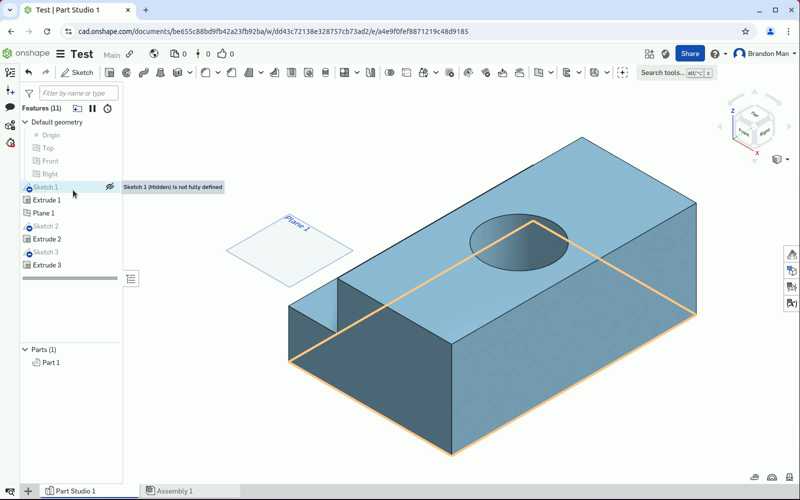
click(73, 189)